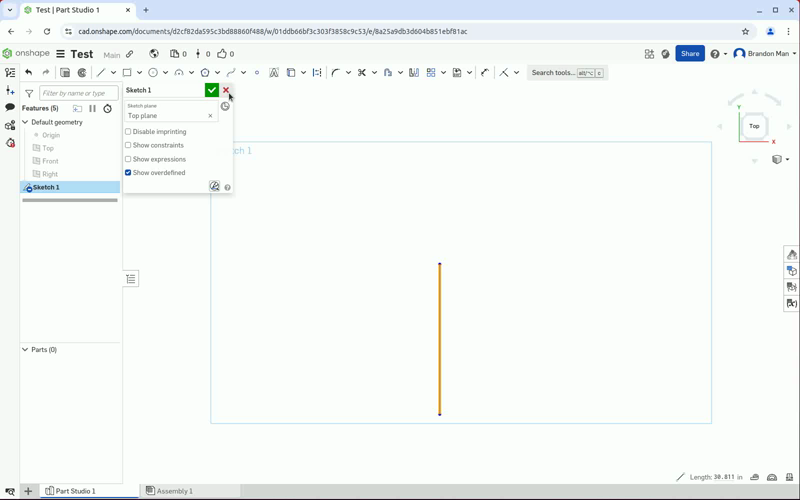
key(shift+h)
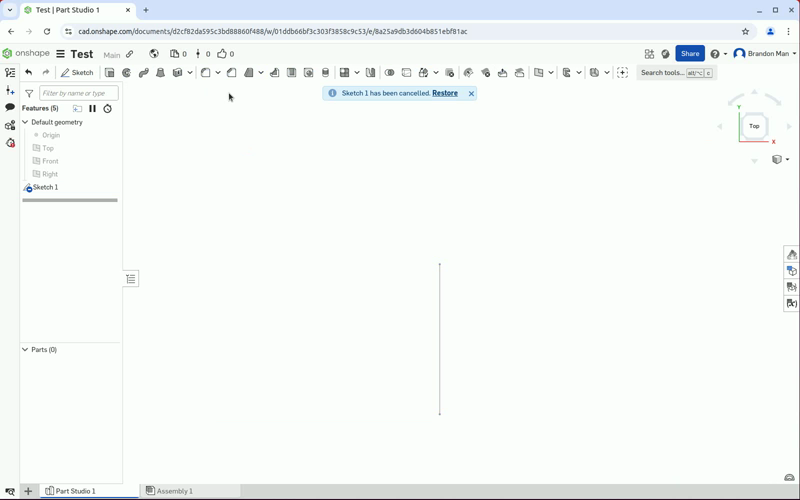
key(shift+s)
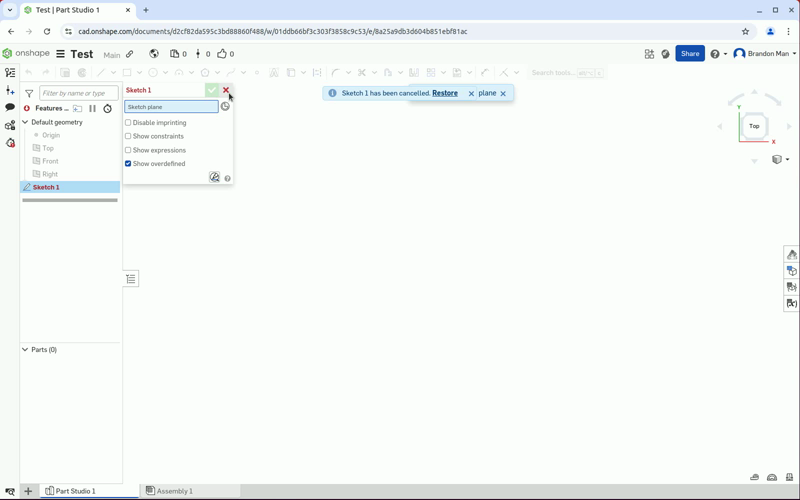
mouse_move(73, 150)
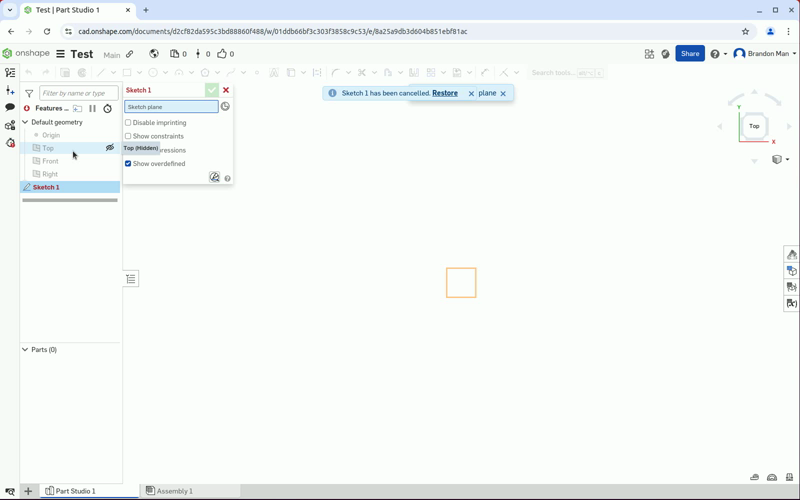
click(73, 150)
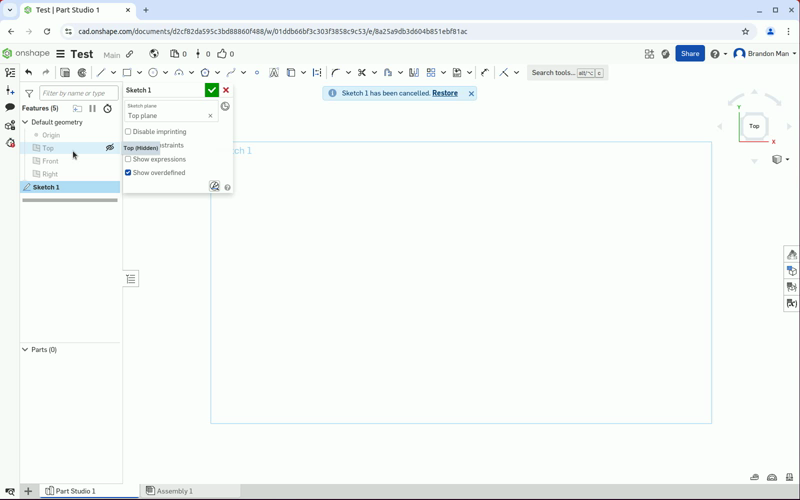
mouse_move(73, 352)
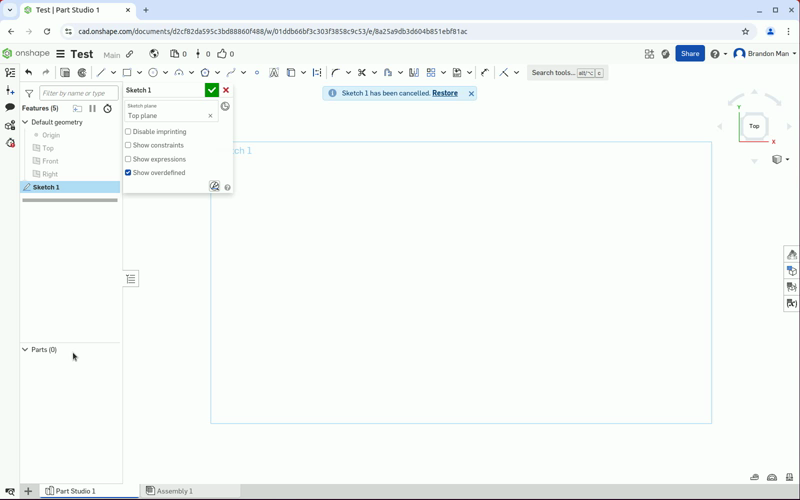
key(y)
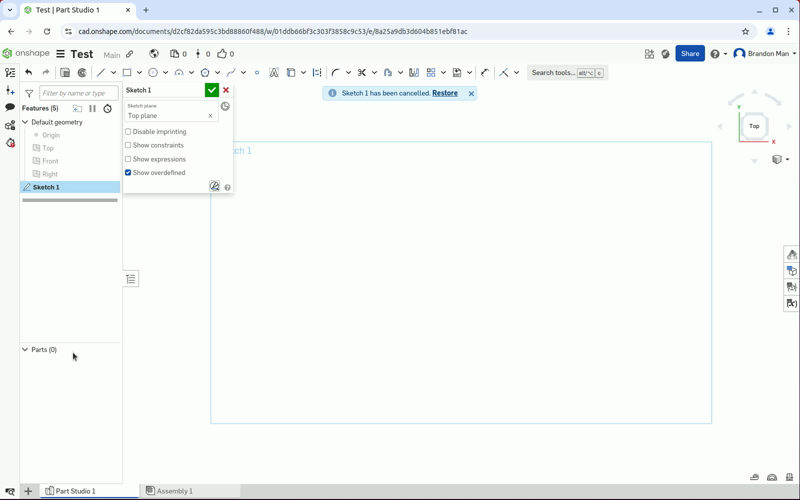
key(c)
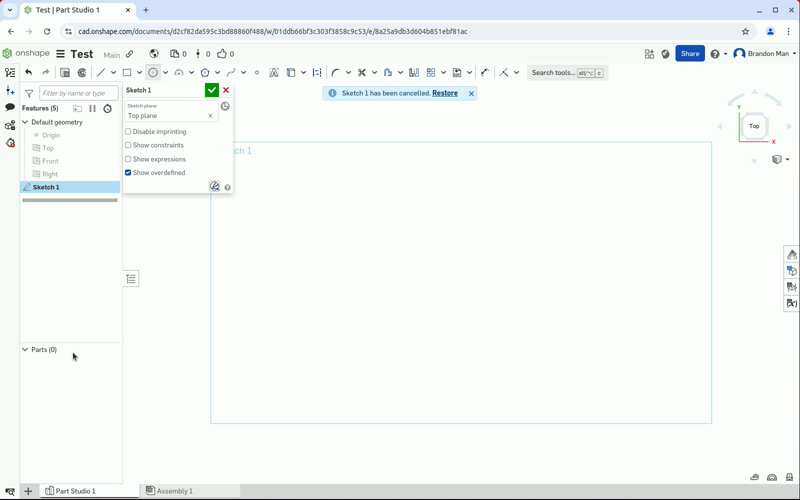
key_down(shift)
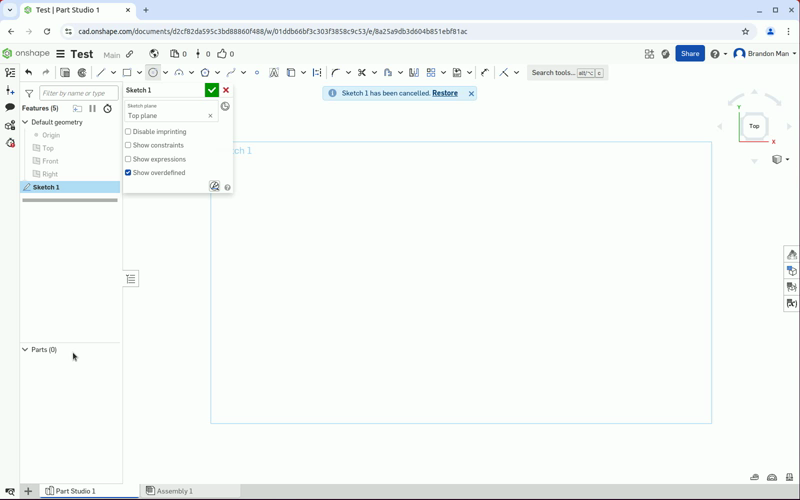
mouse_move(461, 282)
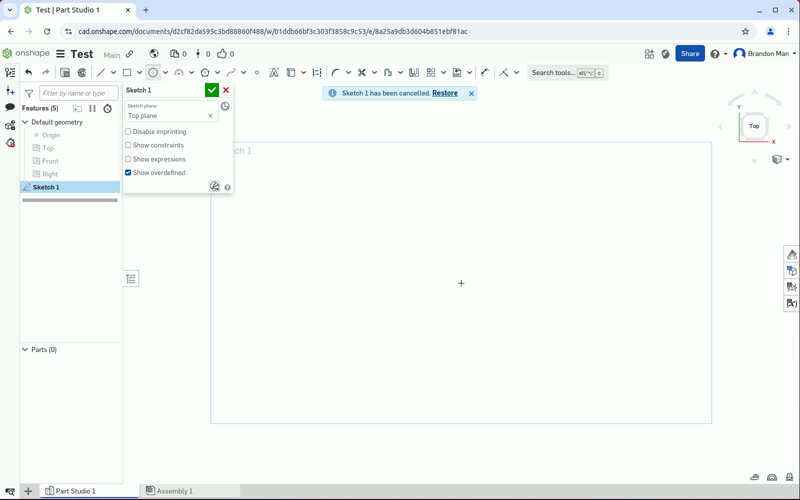
click(461, 282)
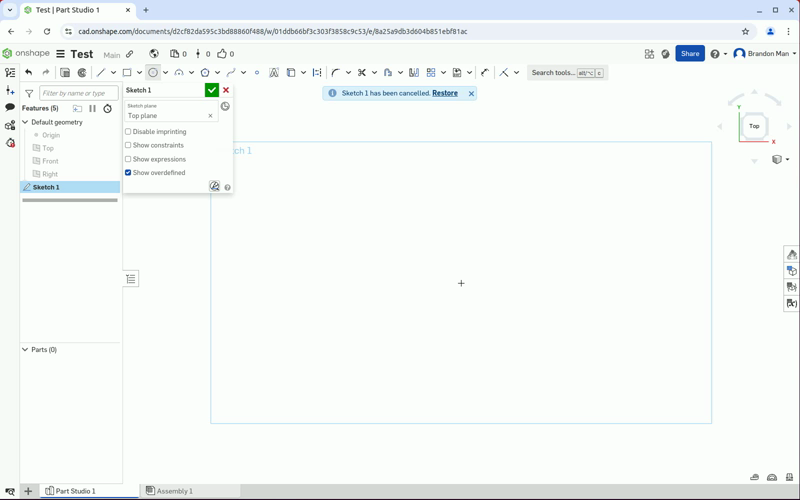
key_up(shift)
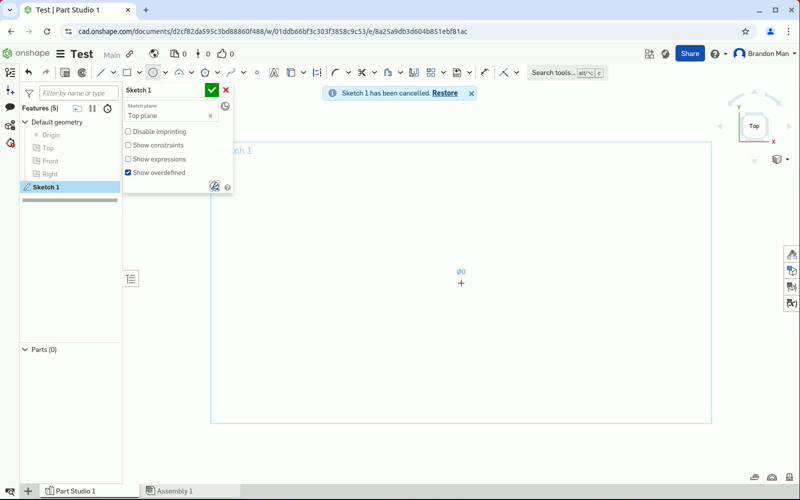
mouse_move(479, 282)
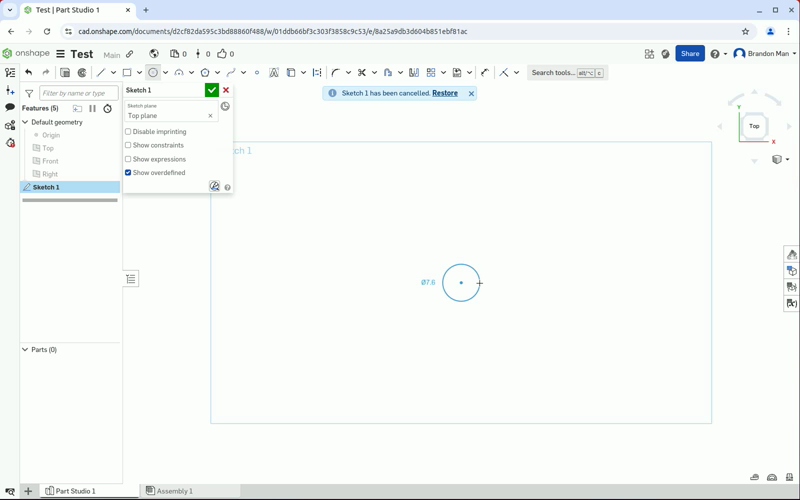
click(479, 282)
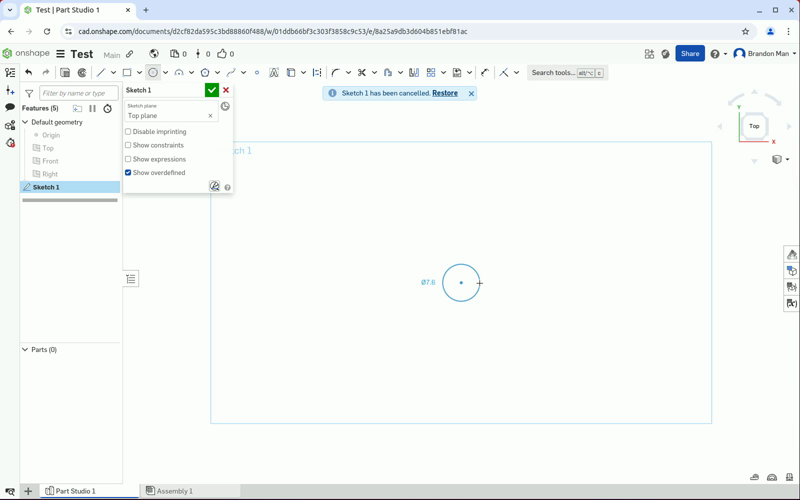
key(esc)
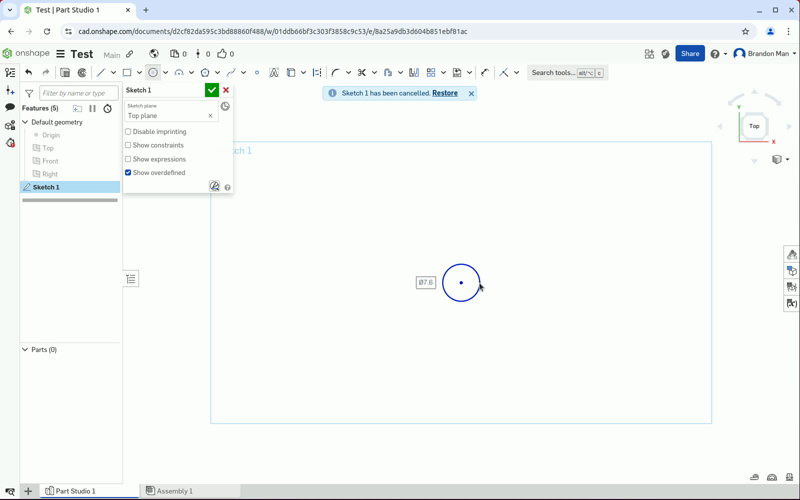
key(c)
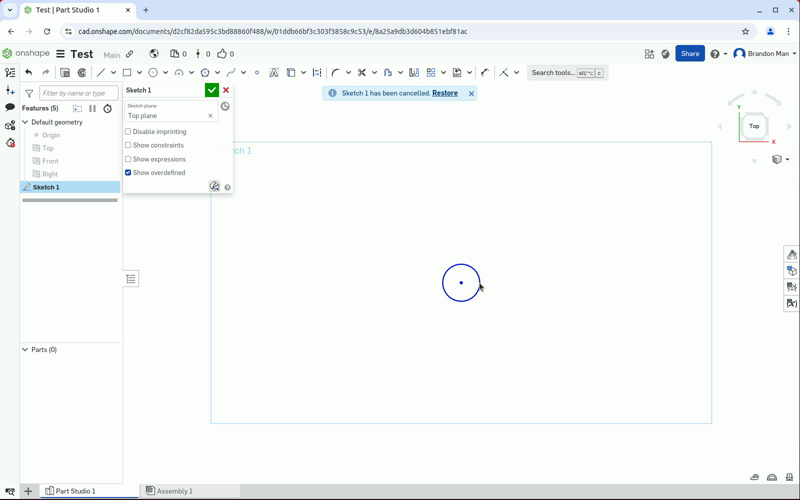
key_down(shift)
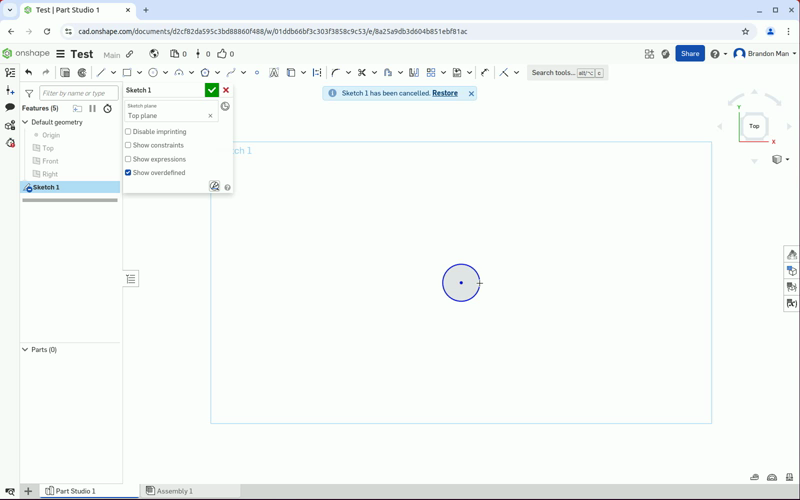
mouse_move(461, 282)
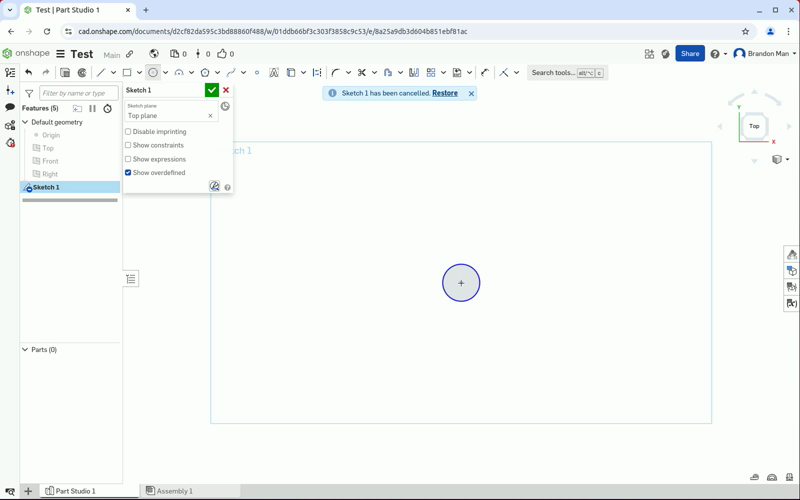
click(461, 282)
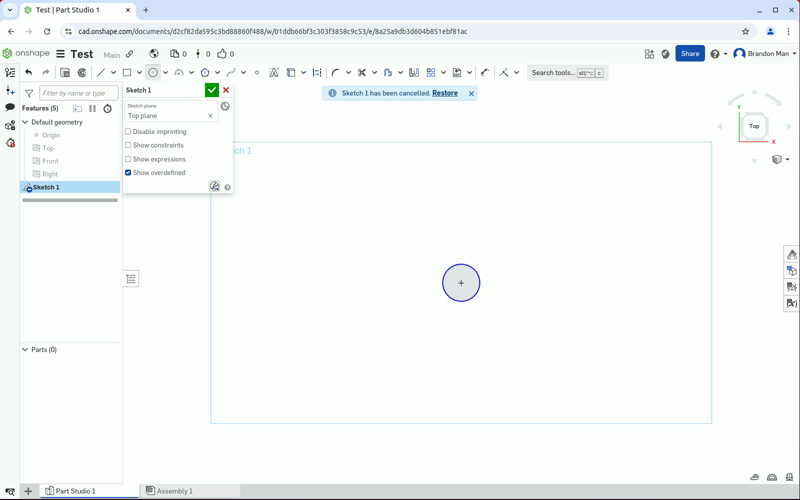
key_up(shift)
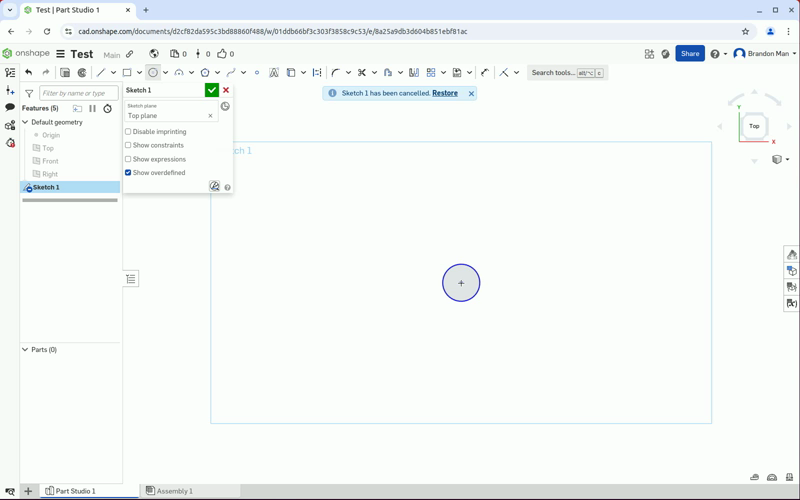
mouse_move(467, 282)
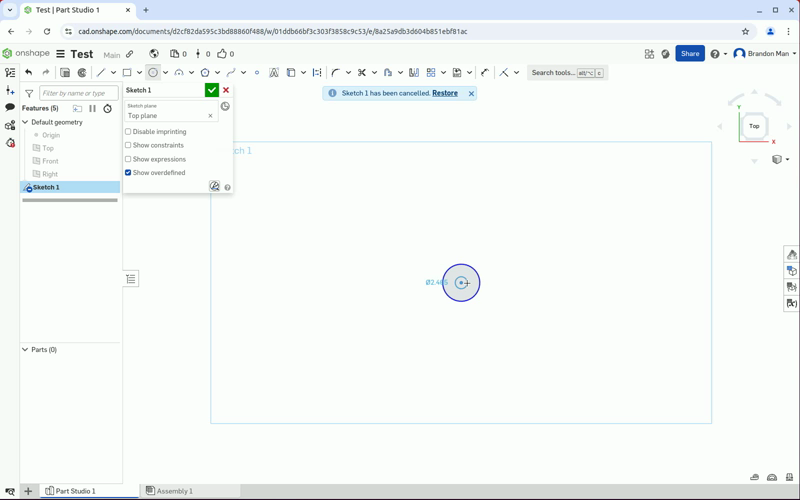
click(467, 282)
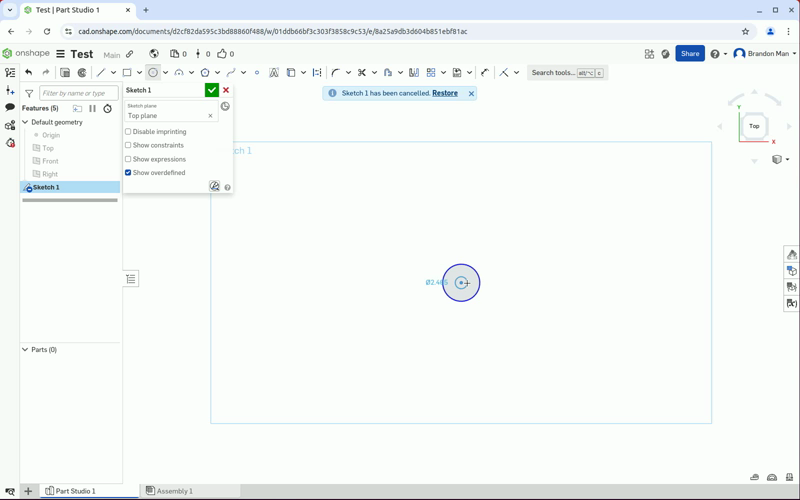
key(esc)
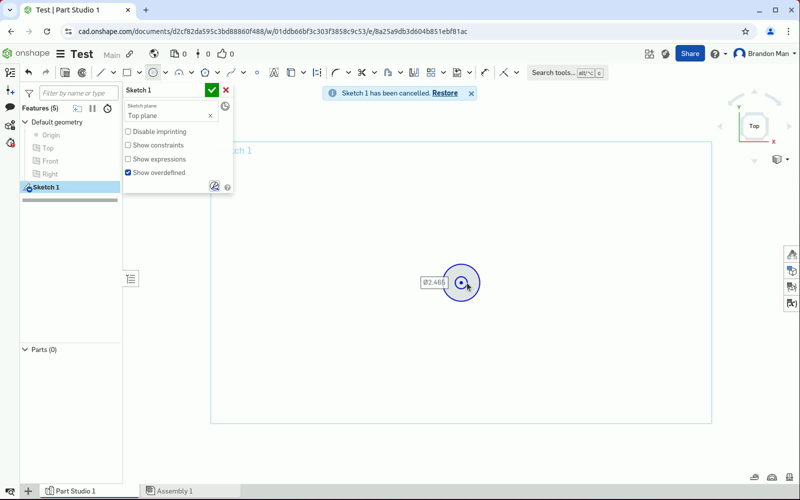
mouse_move(450, 288)
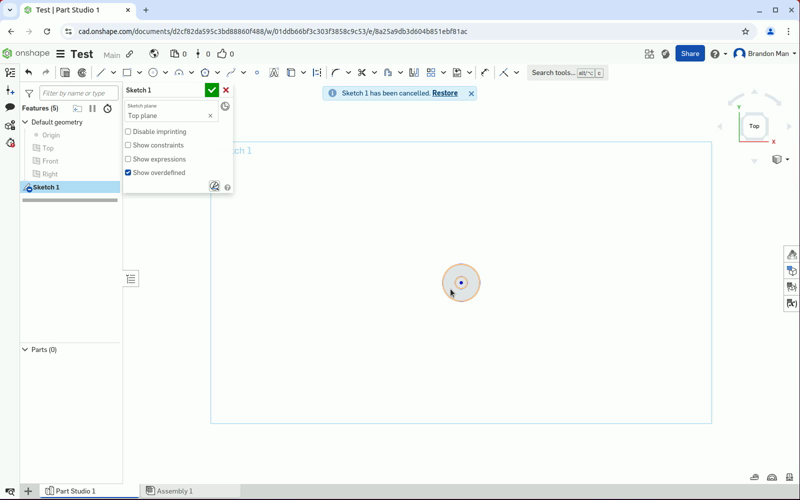
scroll(6)
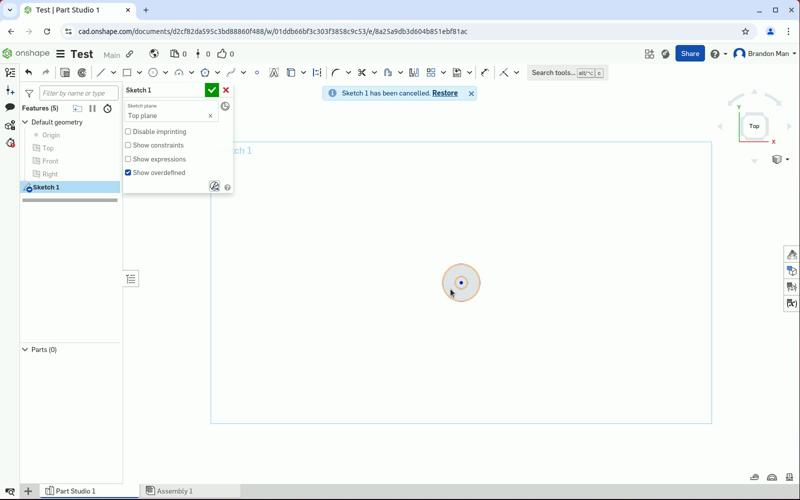
scroll(6)
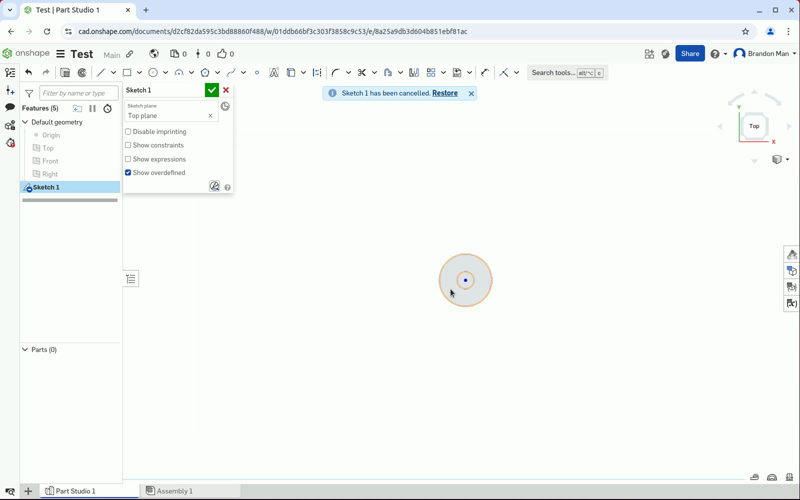
scroll(6)
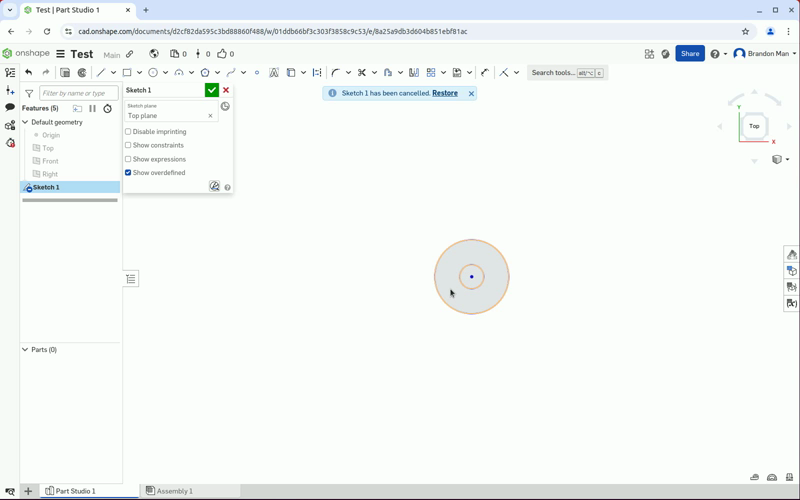
scroll(6)
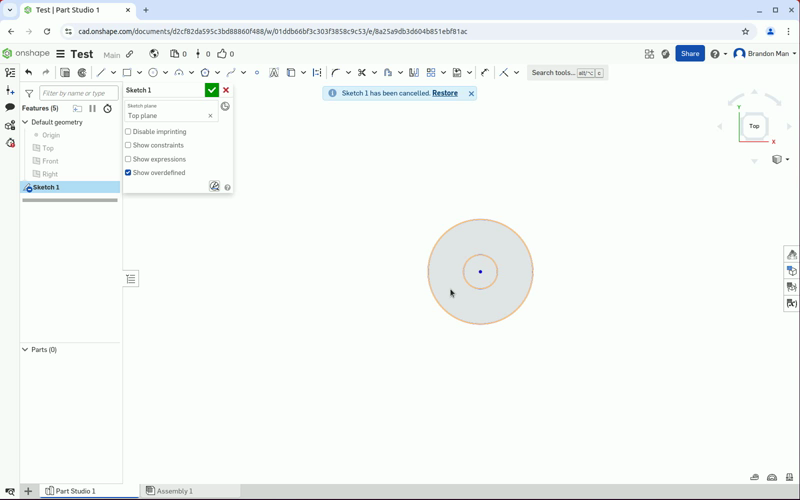
scroll(6)
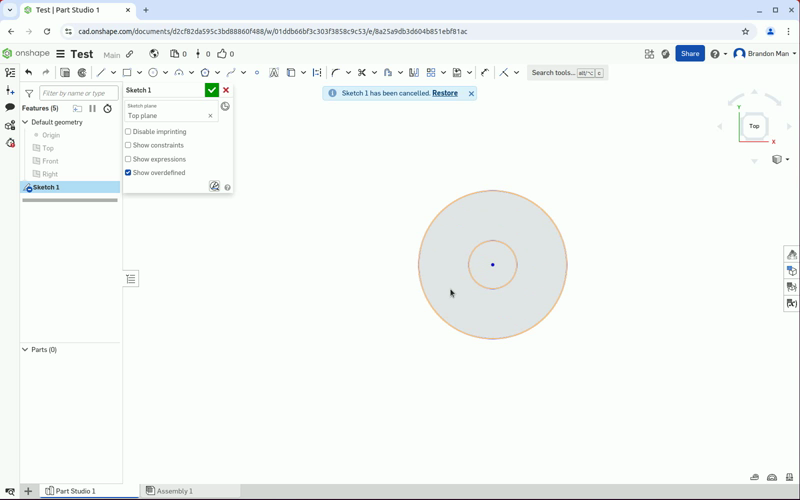
scroll(6)
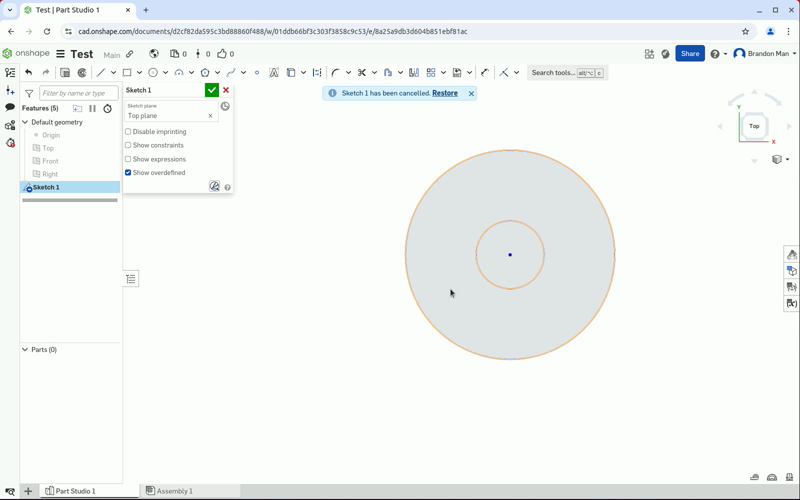
scroll(6)
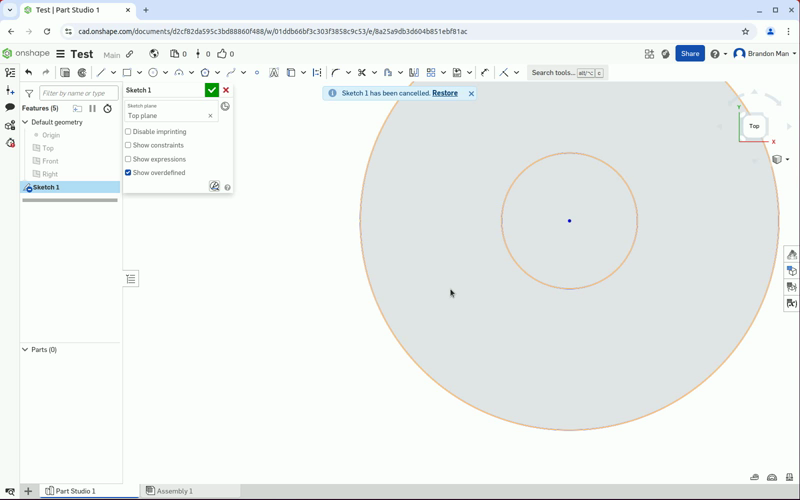
click(450, 288)
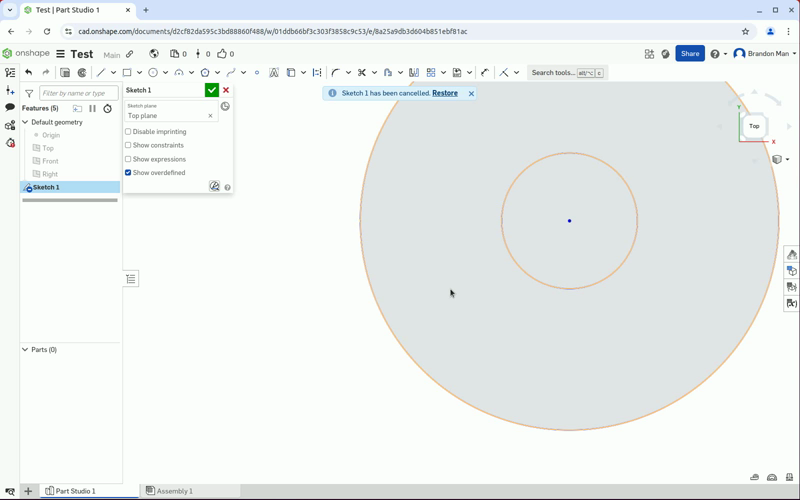
scroll(-6)
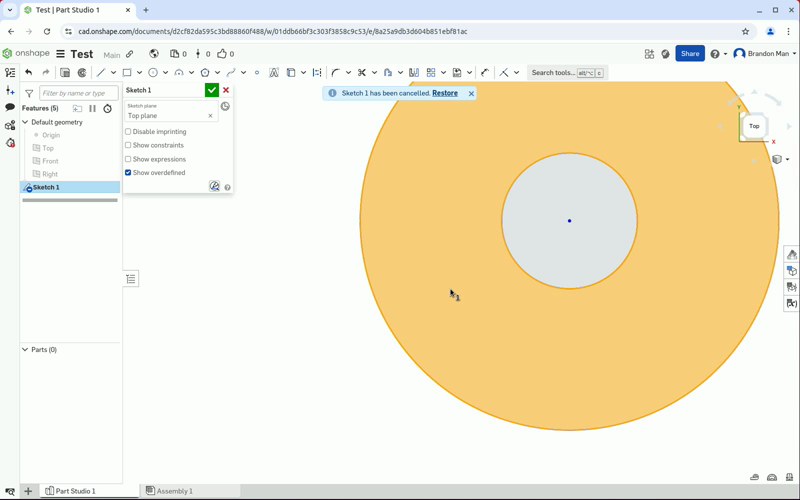
scroll(-6)
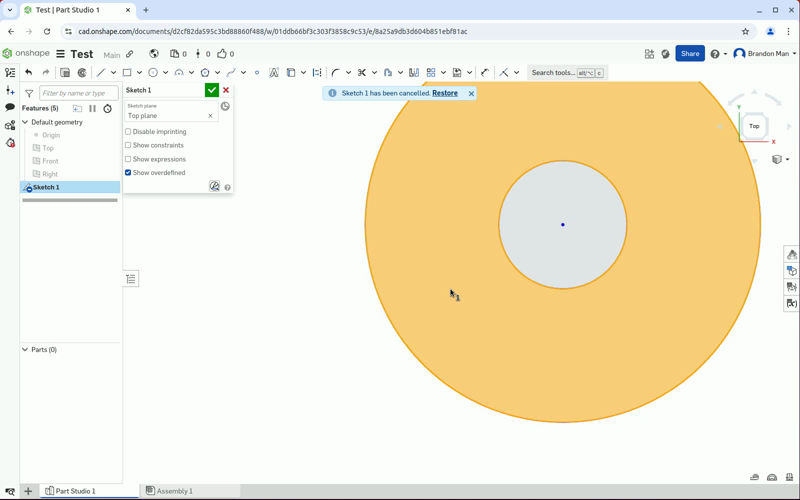
scroll(-6)
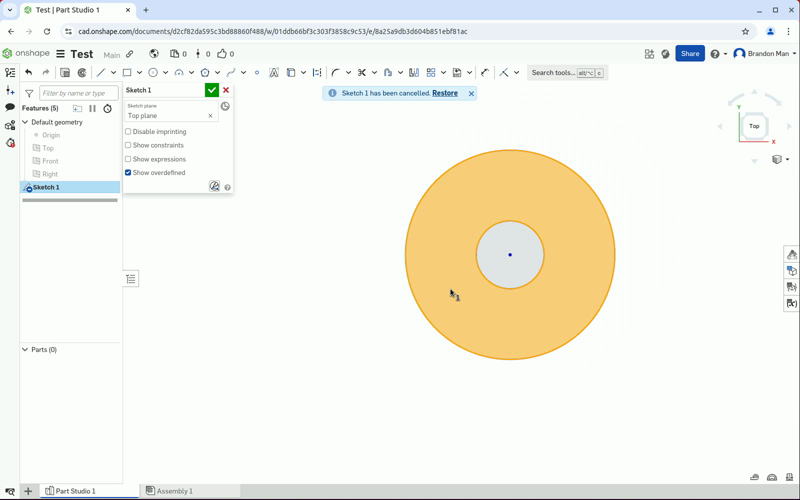
scroll(-6)
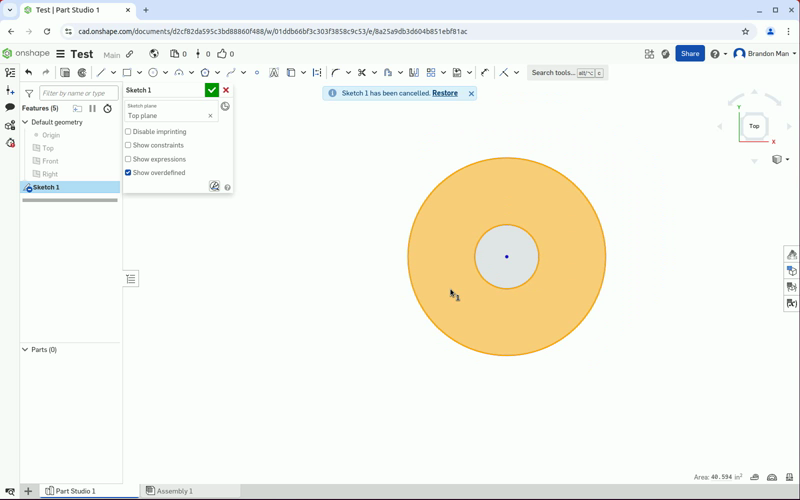
scroll(-6)
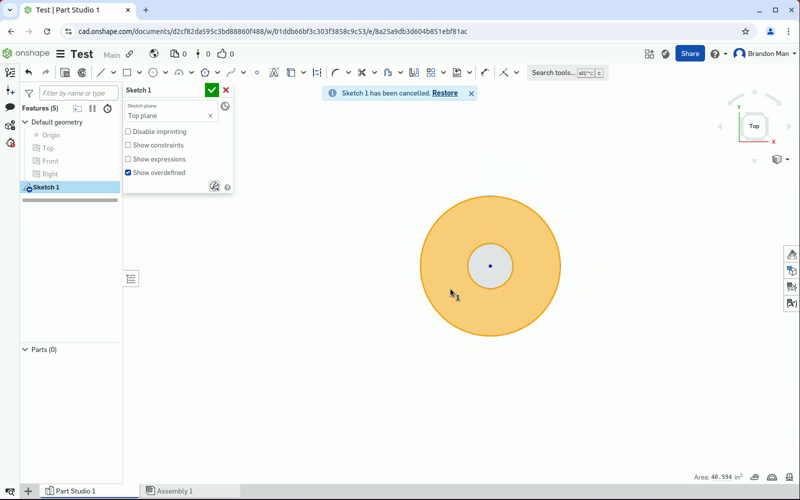
scroll(-6)
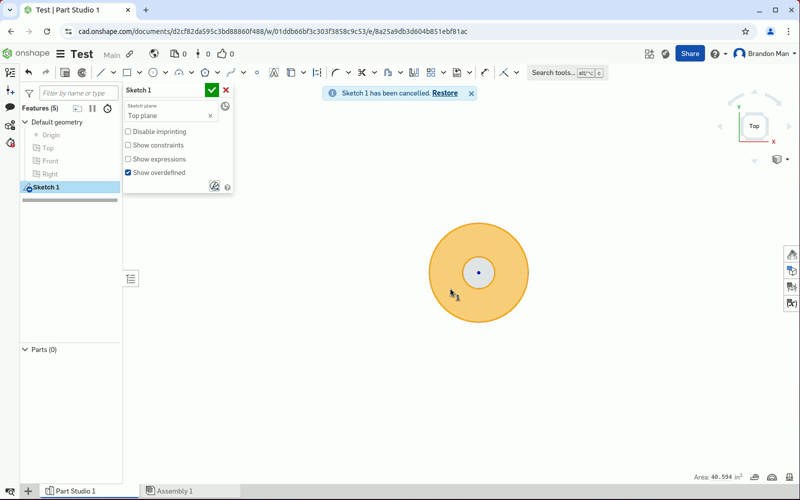
scroll(-6)
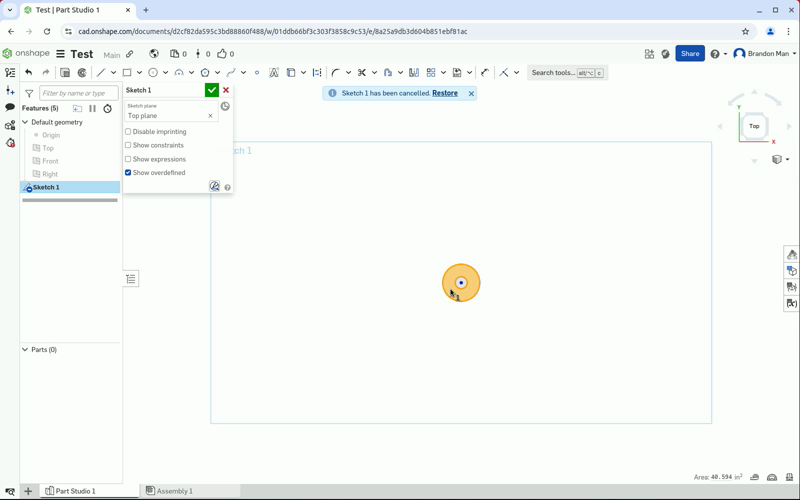
mouse_move(73, 352)
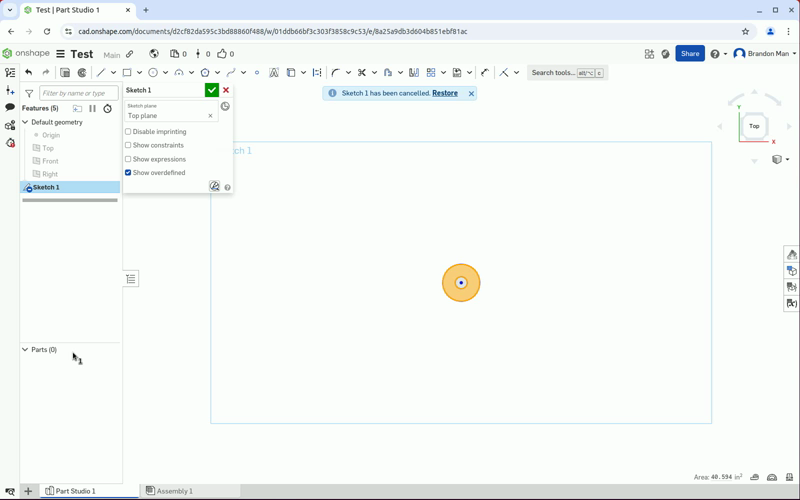
key(shift+y)
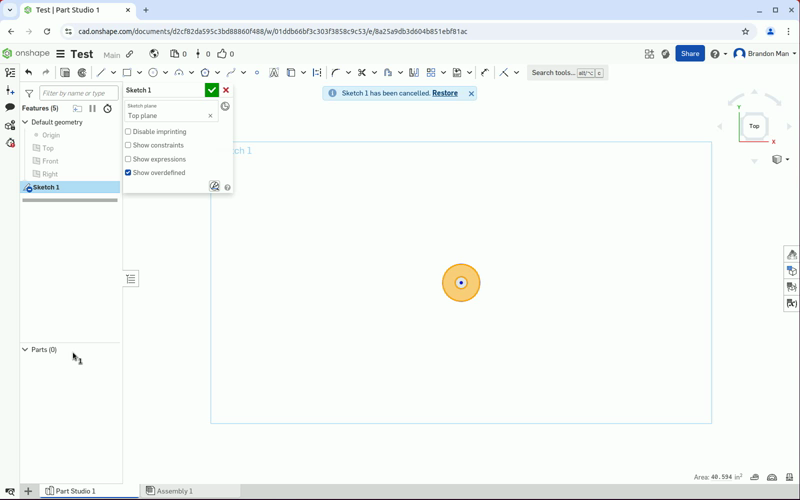
key(shift+e)
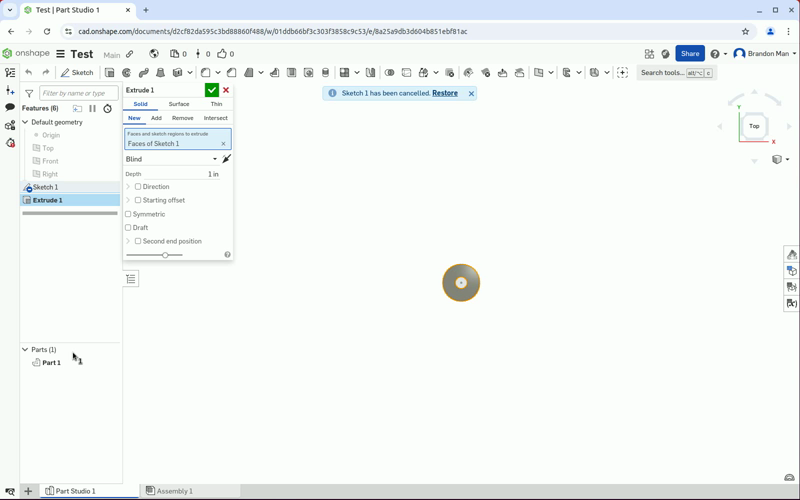
mouse_move(143, 106)
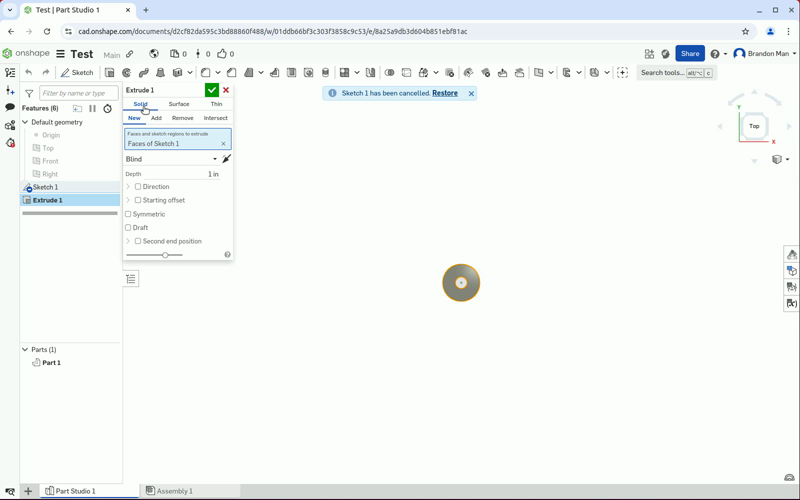
click(143, 106)
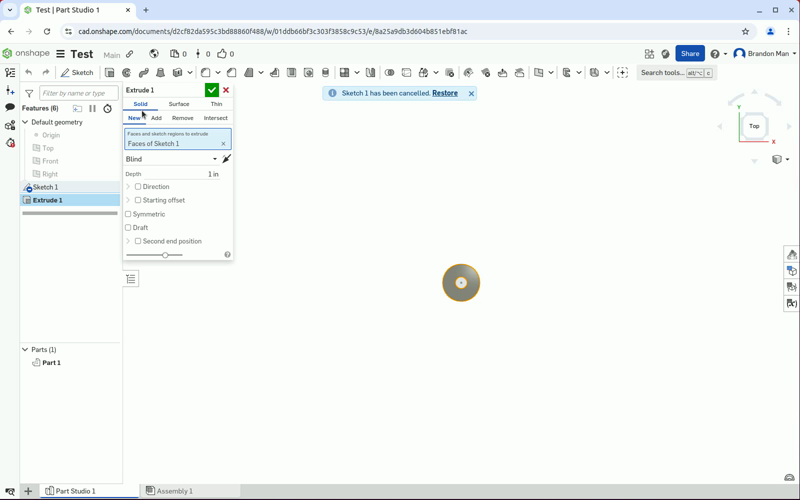
mouse_move(137, 120)
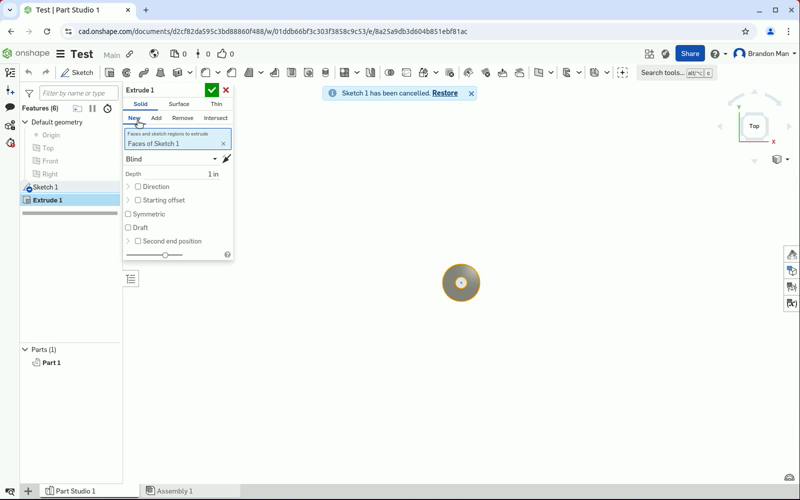
click(137, 120)
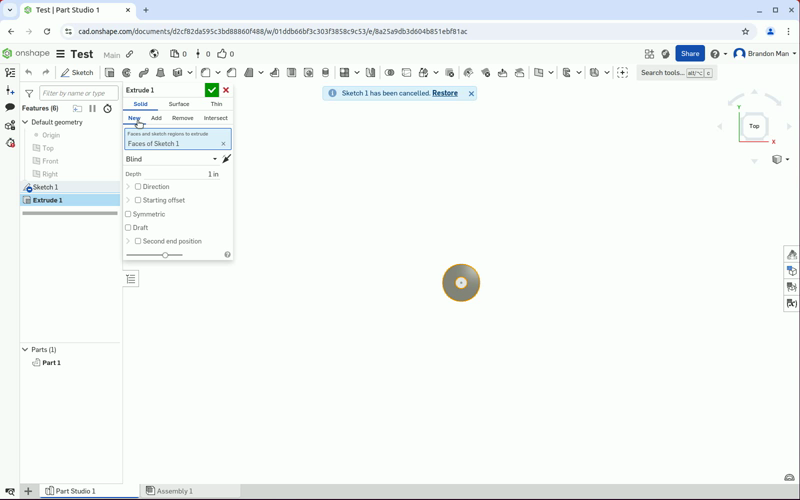
key(tab, 4)
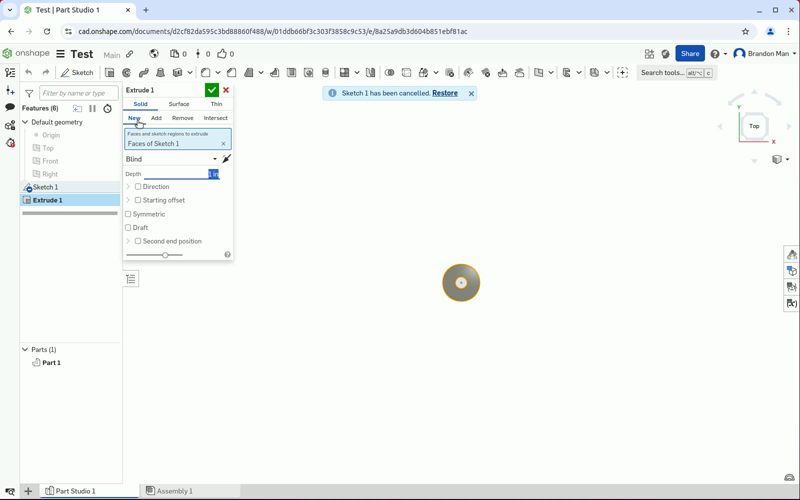
text(-10.832)
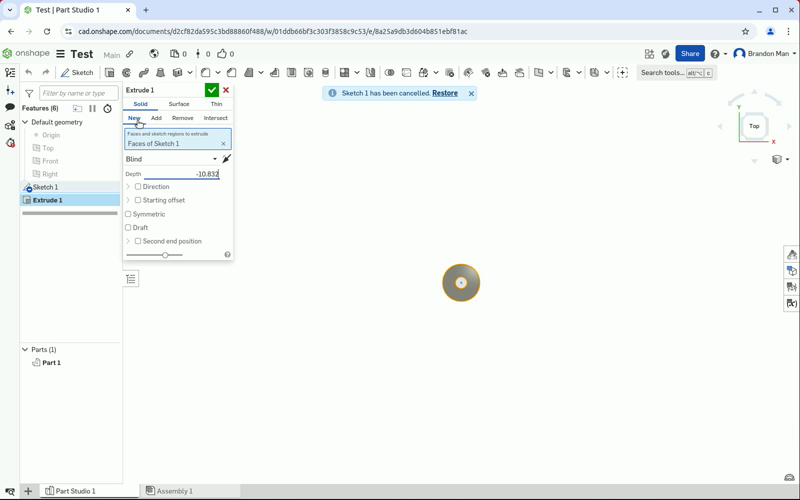
key(enter)
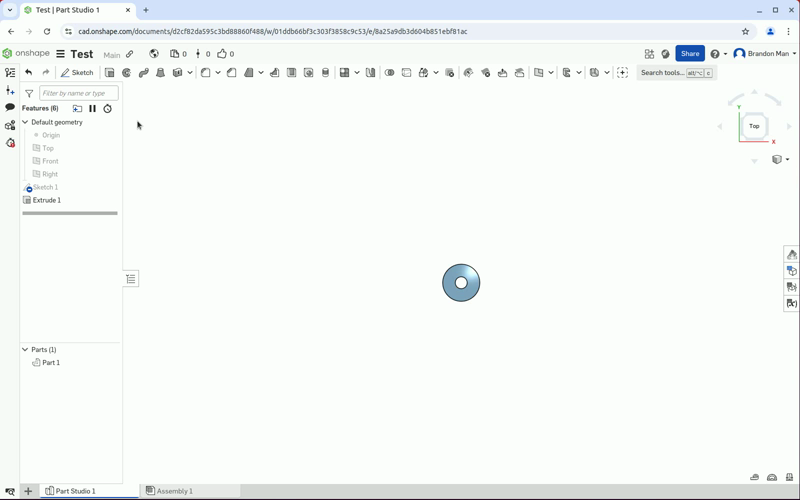
key(shift+h)
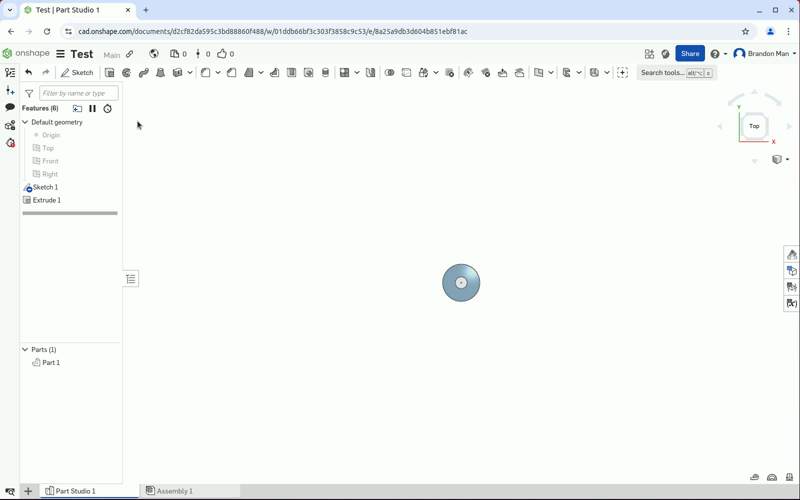
key(shift+h)
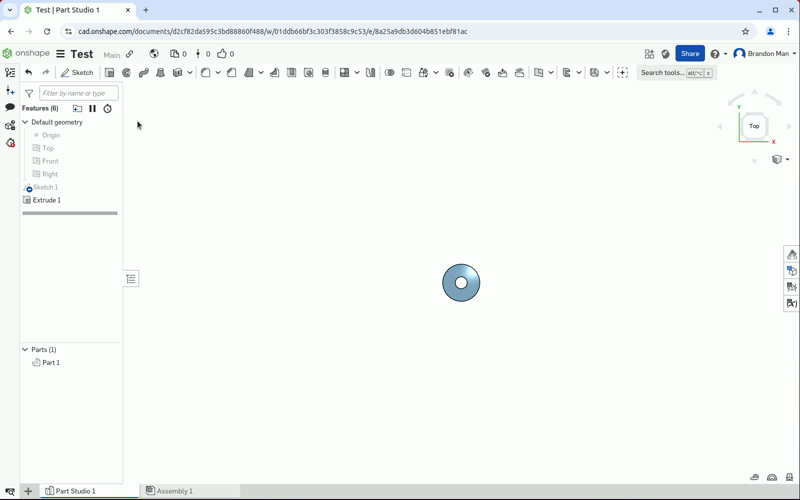
mouse_move(73, 189)
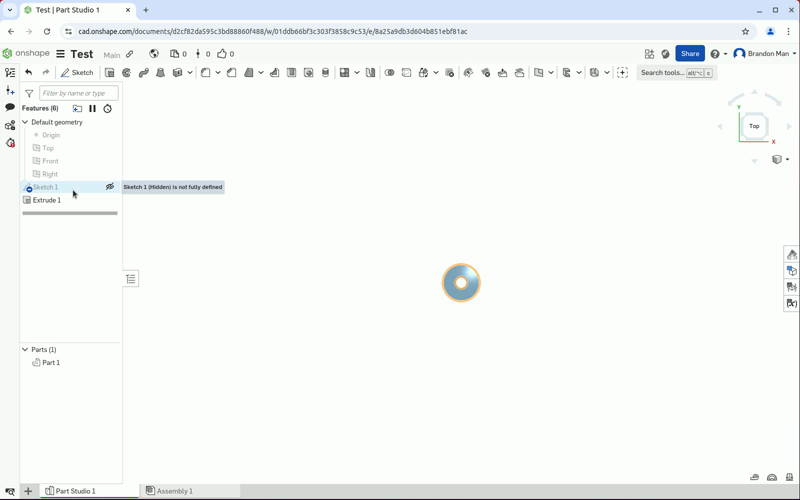
click(73, 189)
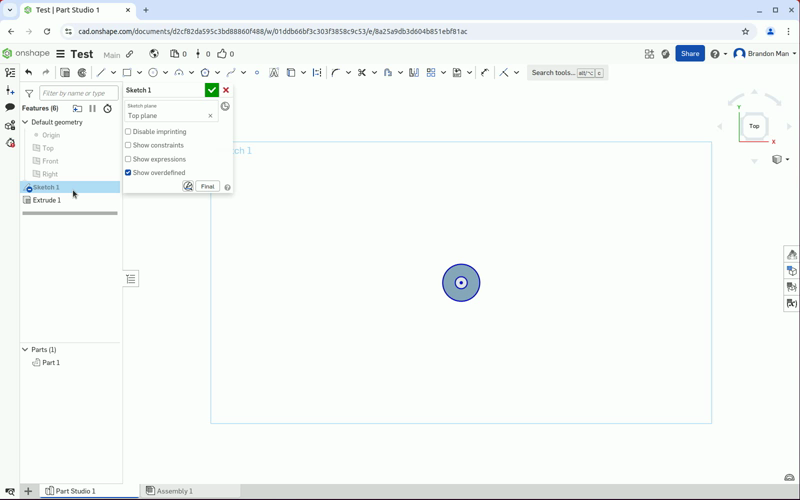
mouse_move(229, 92)
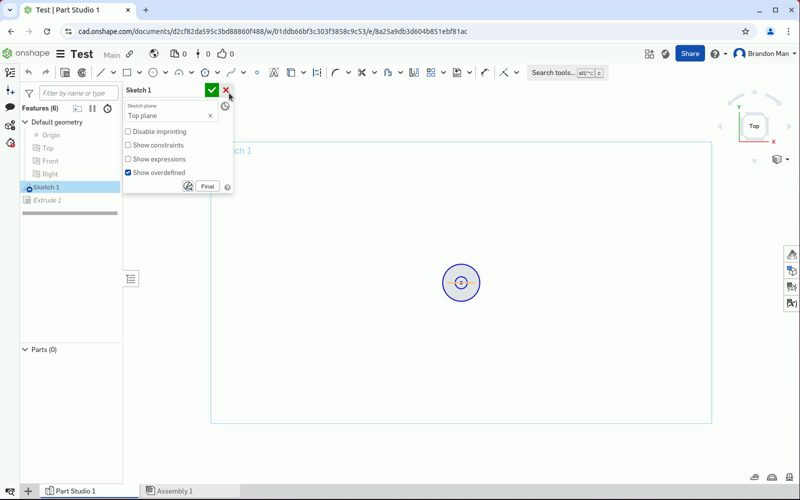
click(229, 92)
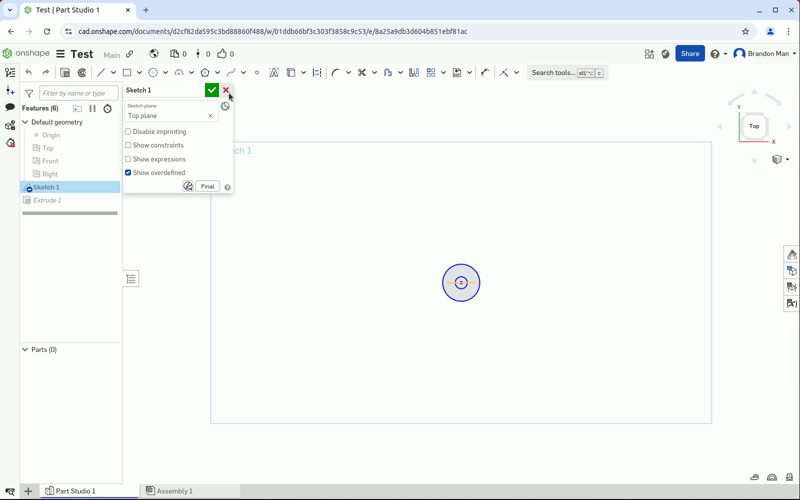
key(shift+s)
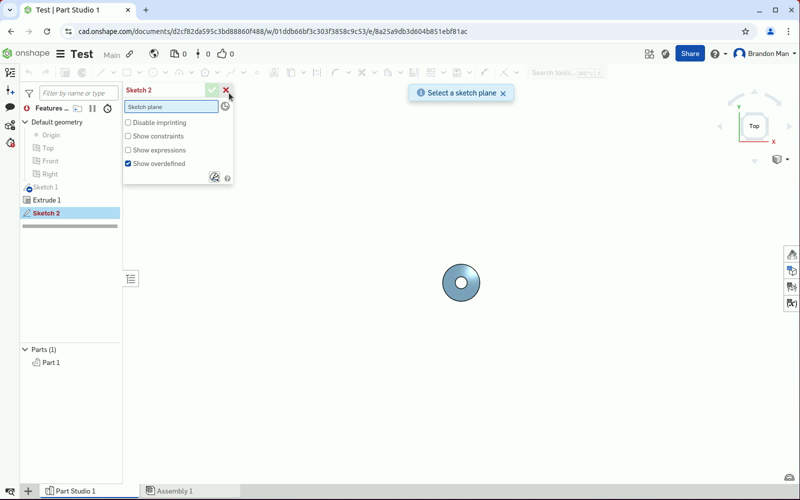
mouse_move(73, 150)
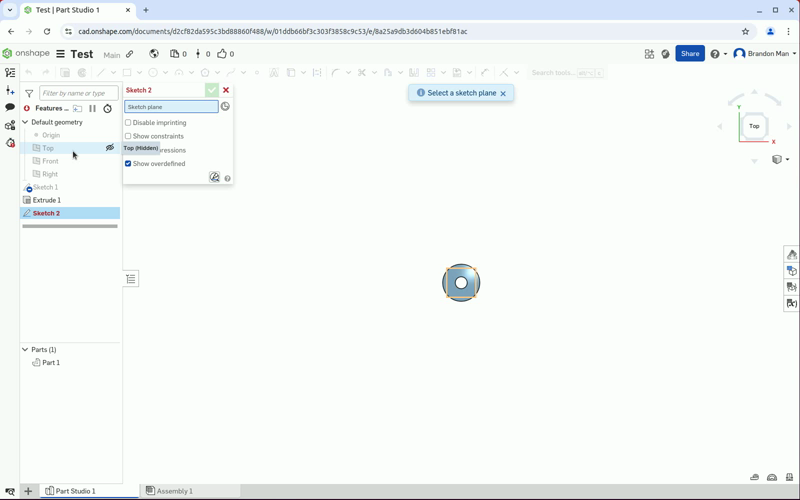
click(73, 150)
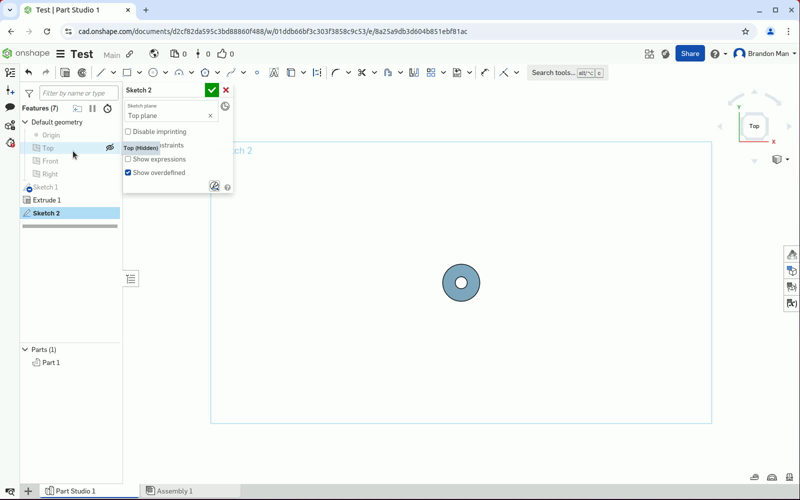
mouse_move(73, 352)
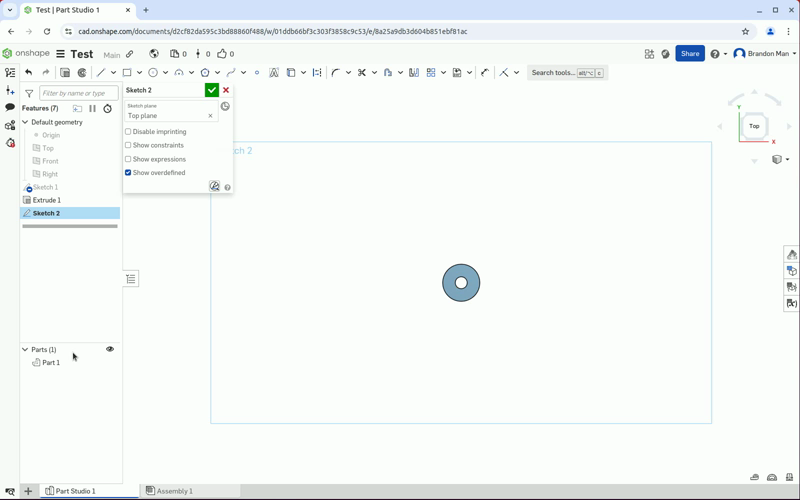
key(y)
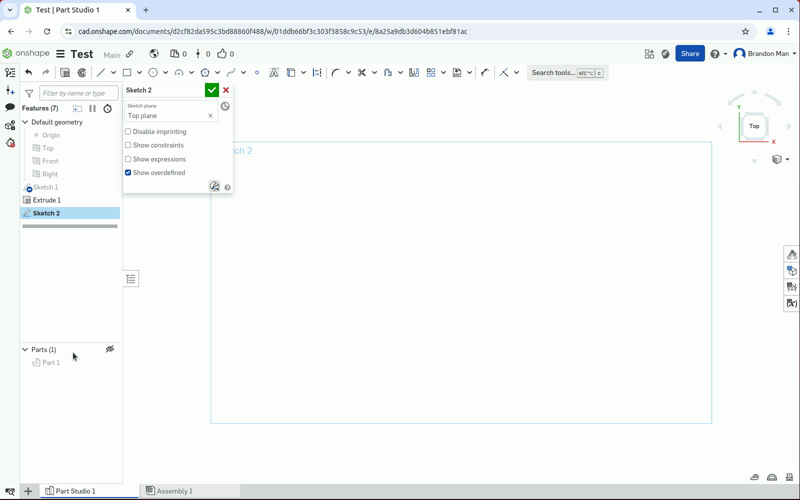
key(c)
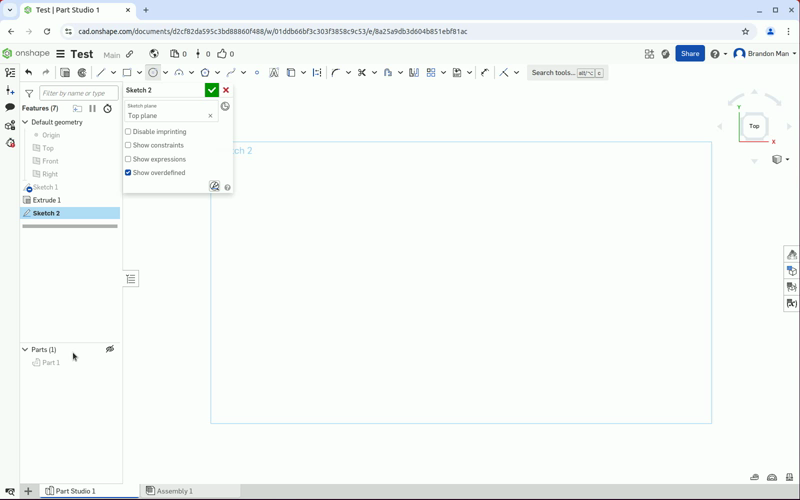
key_down(shift)
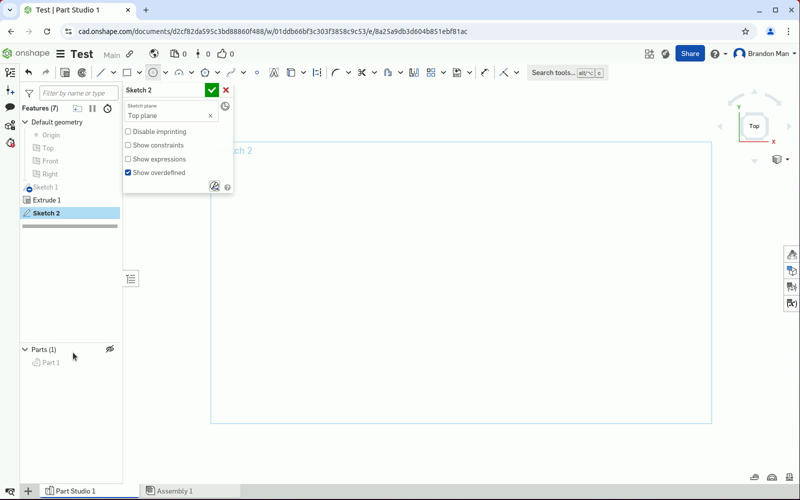
mouse_move(461, 282)
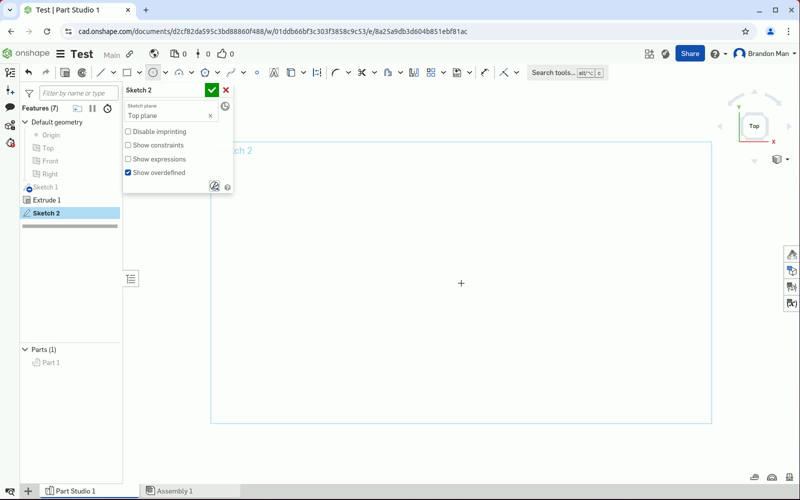
click(461, 282)
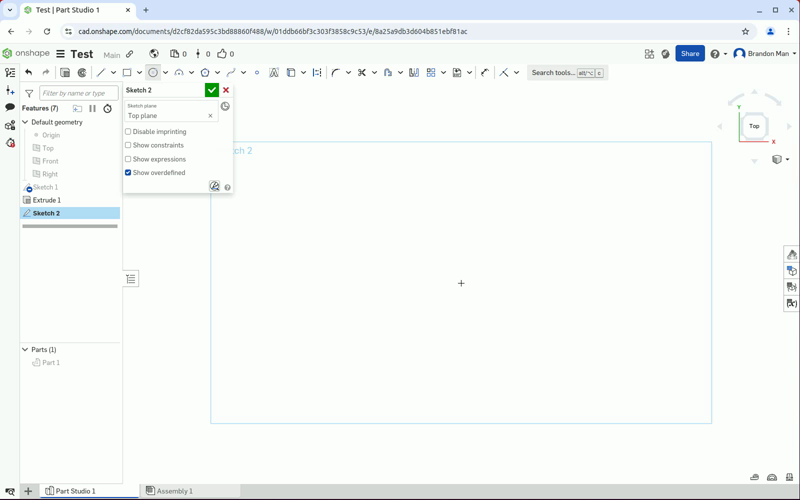
key_up(shift)
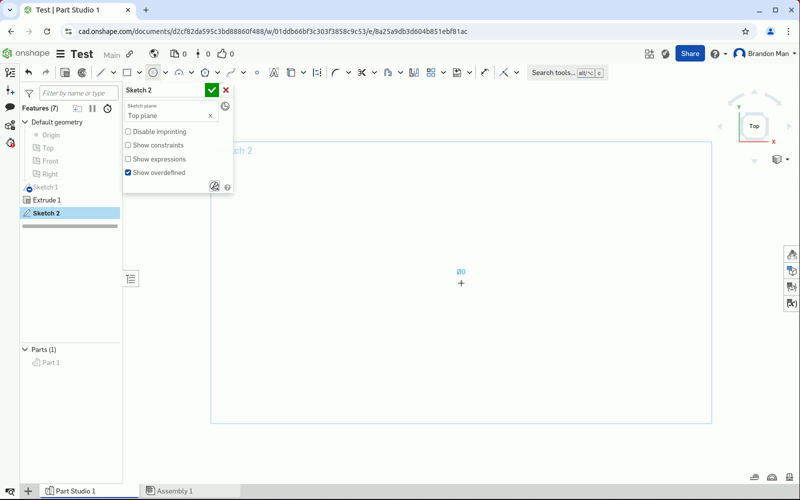
mouse_move(467, 282)
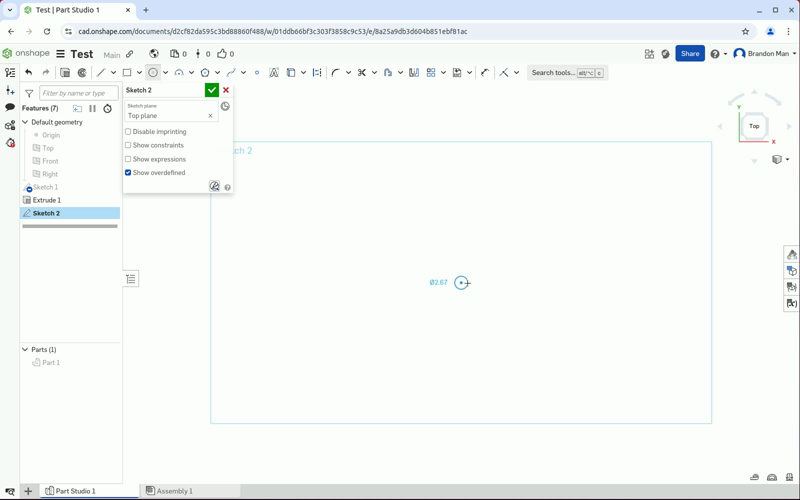
click(467, 282)
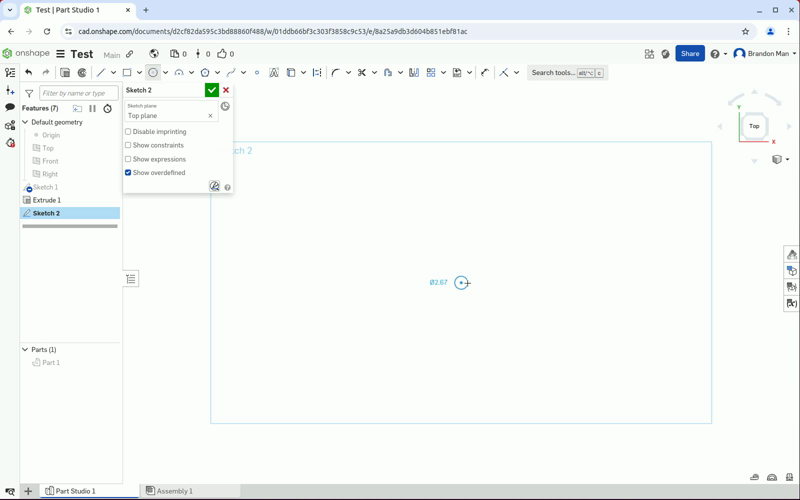
key(esc)
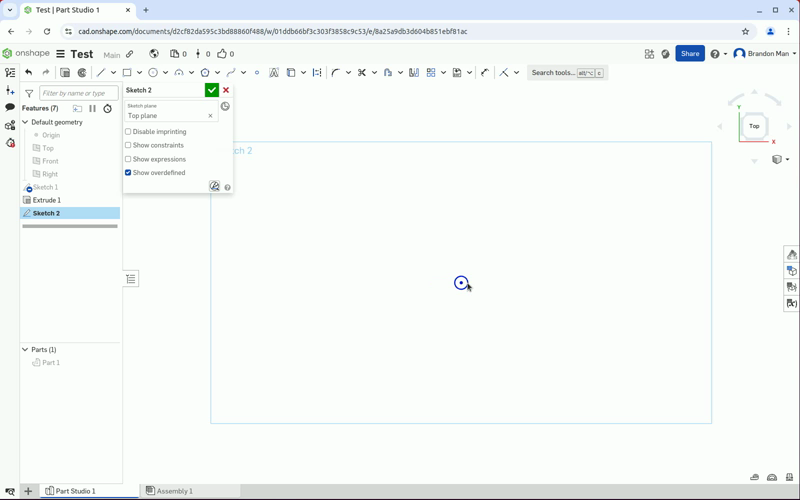
mouse_move(465, 283)
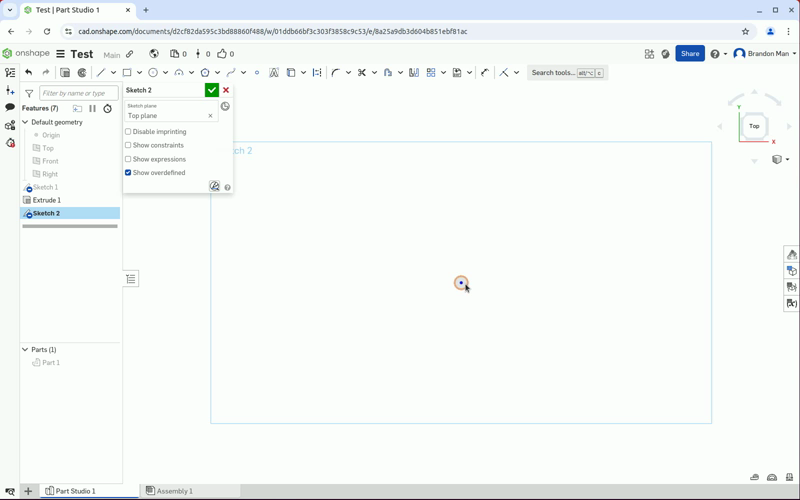
scroll(6)
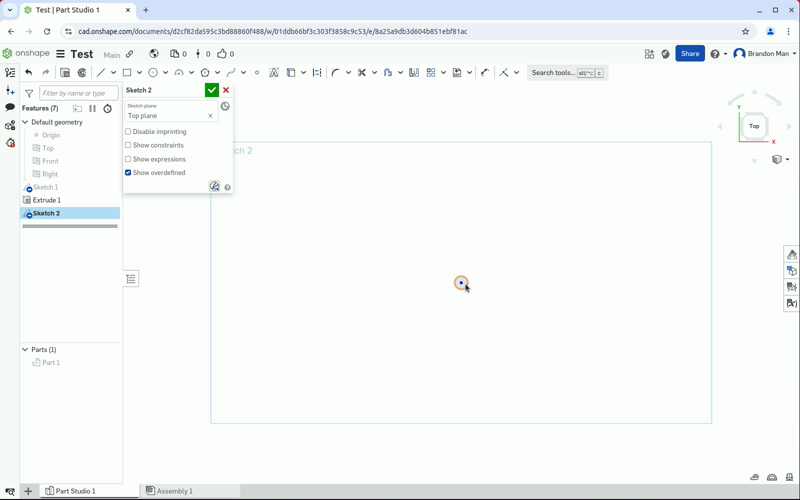
scroll(6)
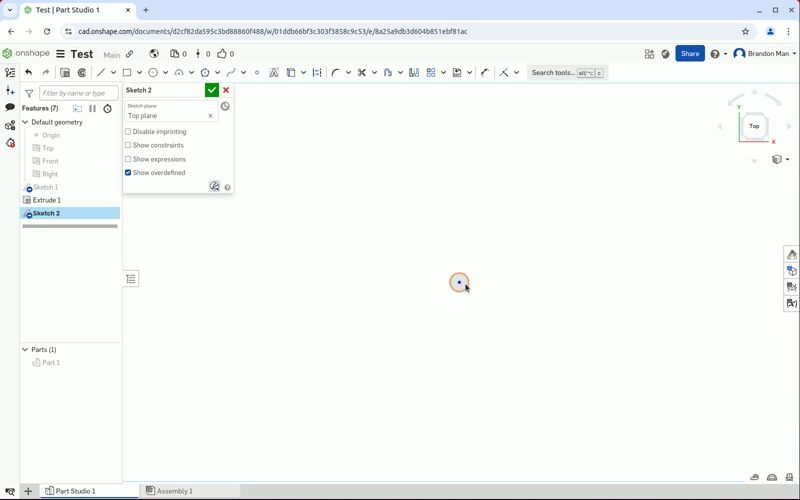
scroll(6)
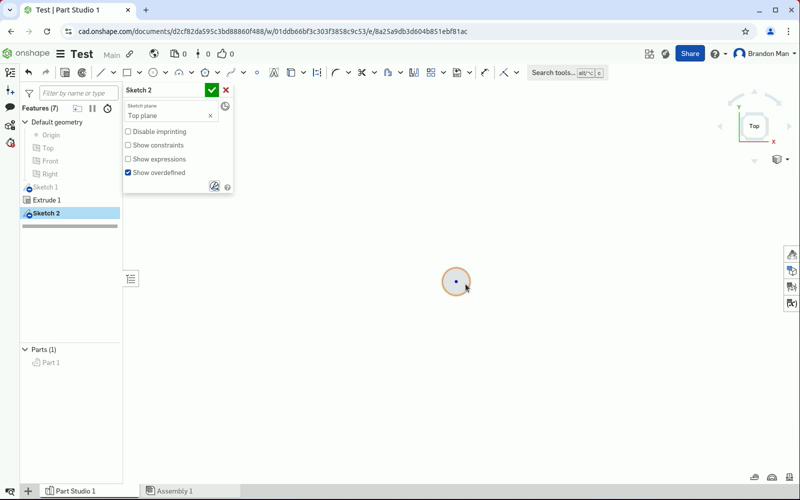
scroll(6)
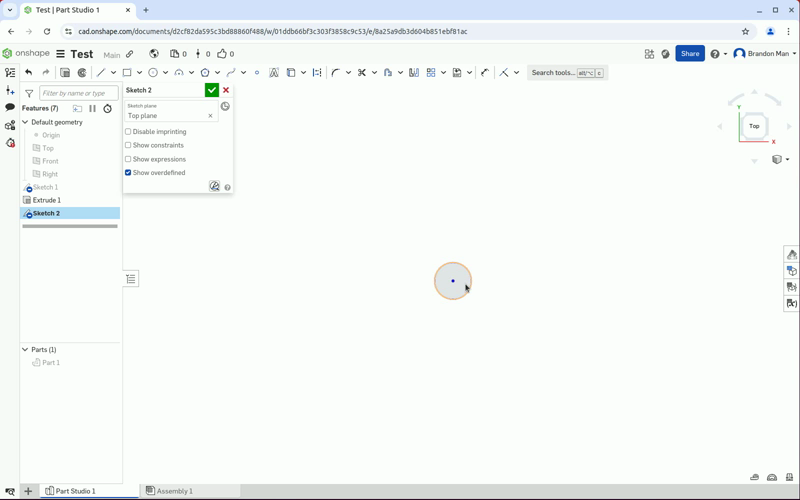
scroll(6)
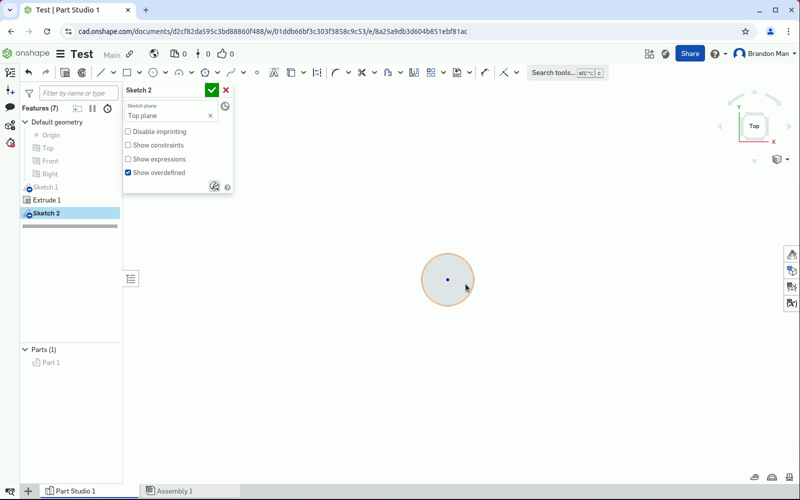
scroll(6)
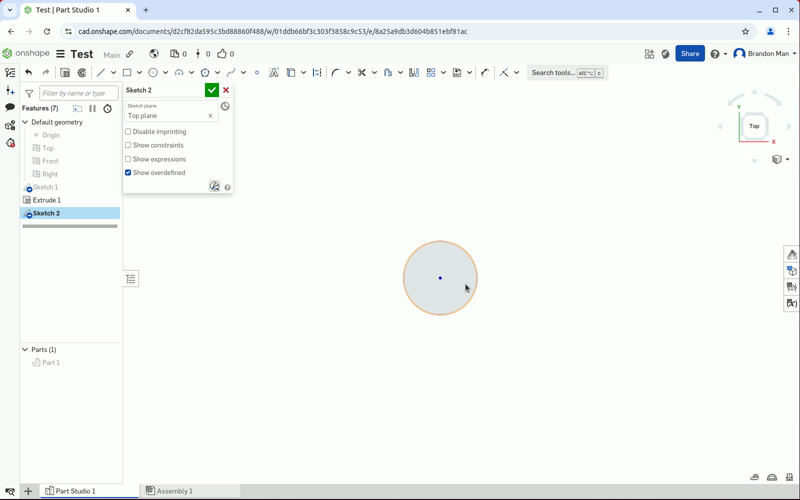
scroll(6)
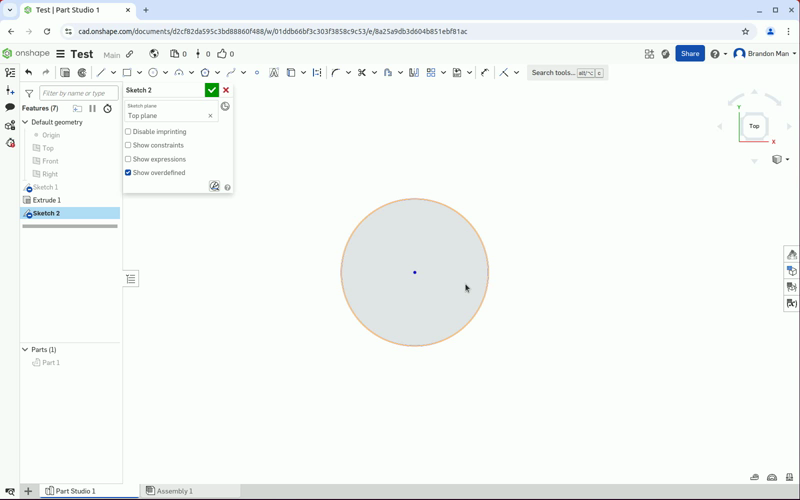
click(465, 283)
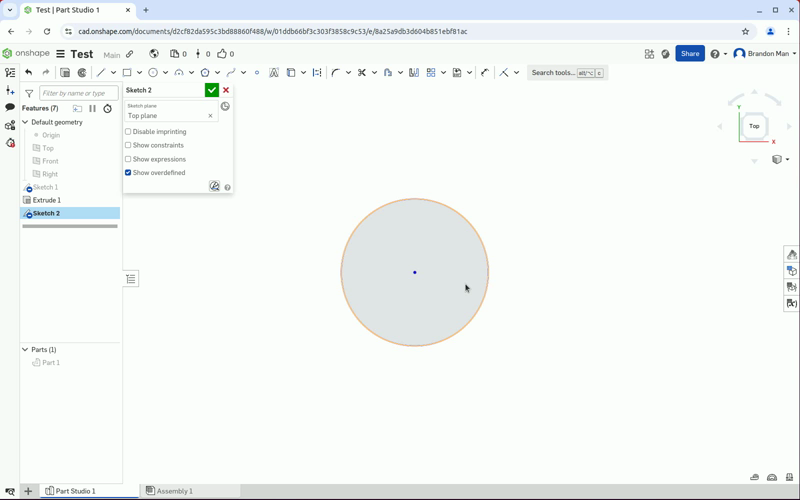
scroll(-6)
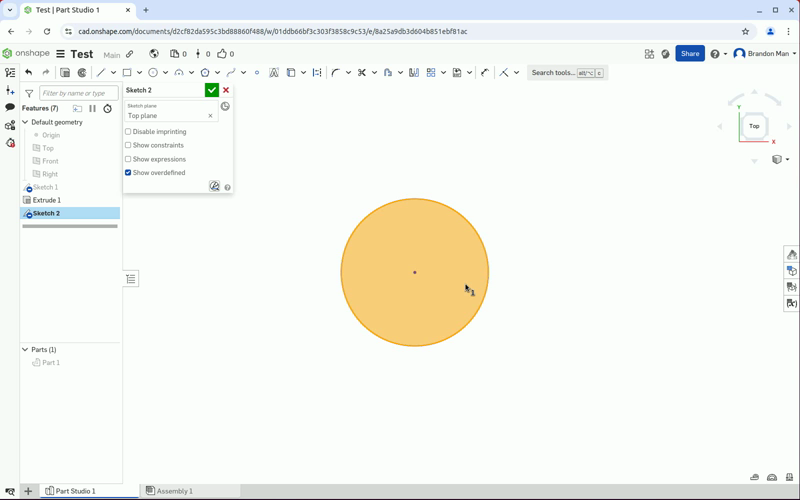
scroll(-6)
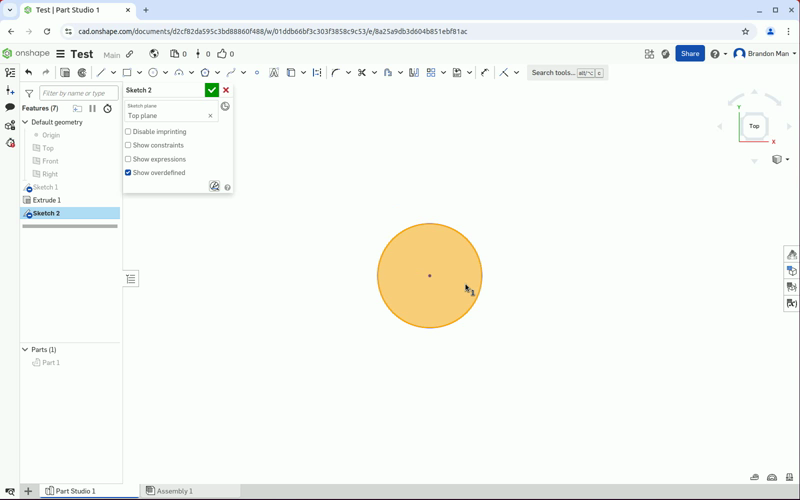
scroll(-6)
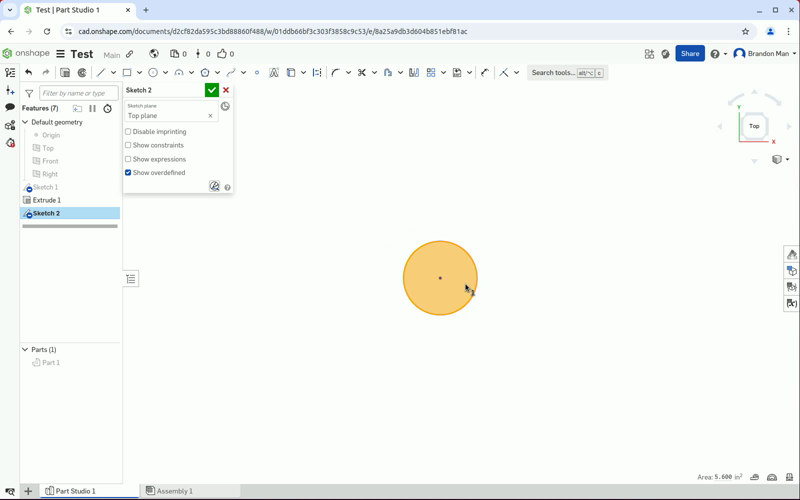
scroll(-6)
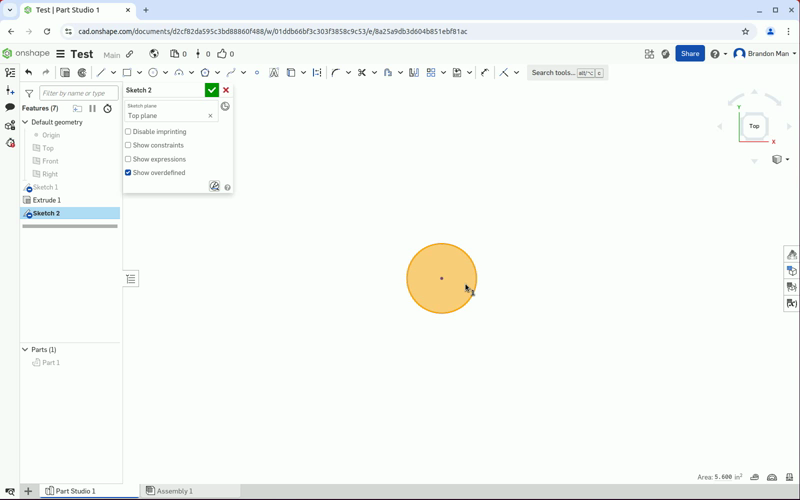
scroll(-6)
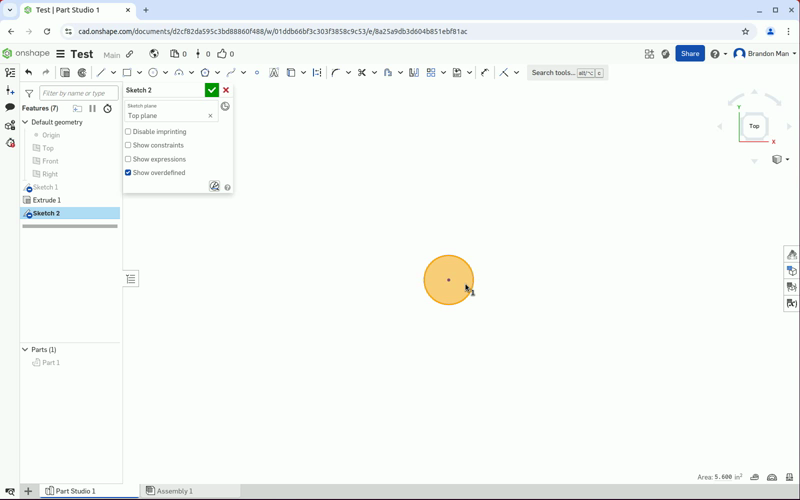
scroll(-6)
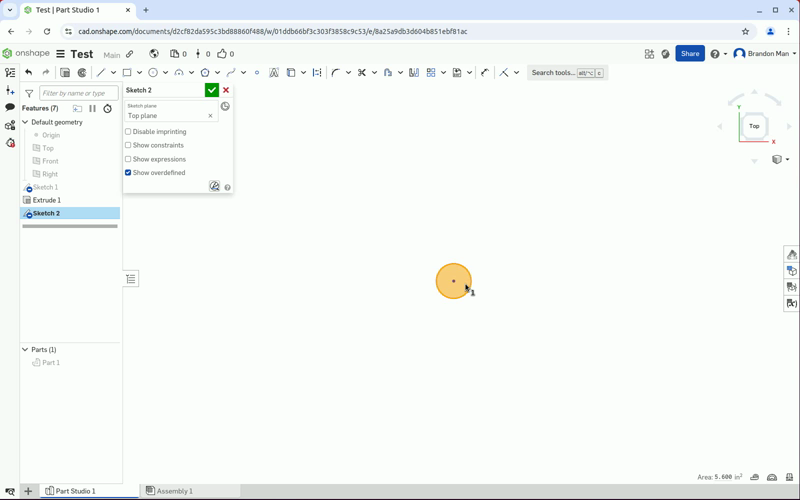
scroll(-6)
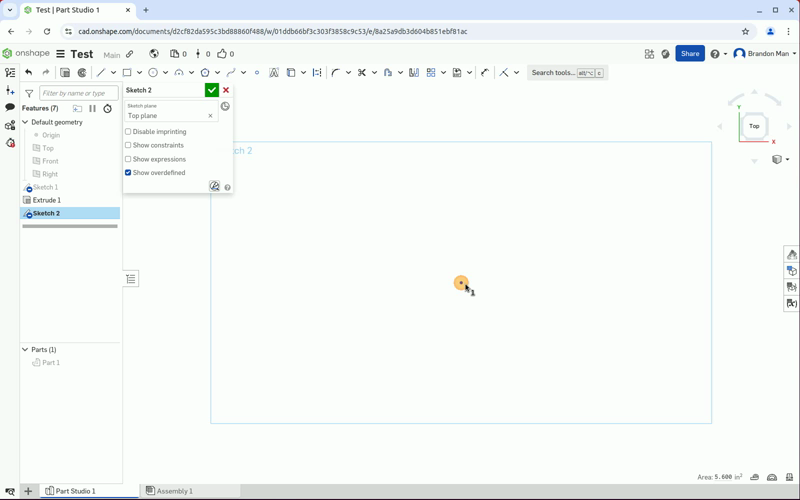
mouse_move(73, 352)
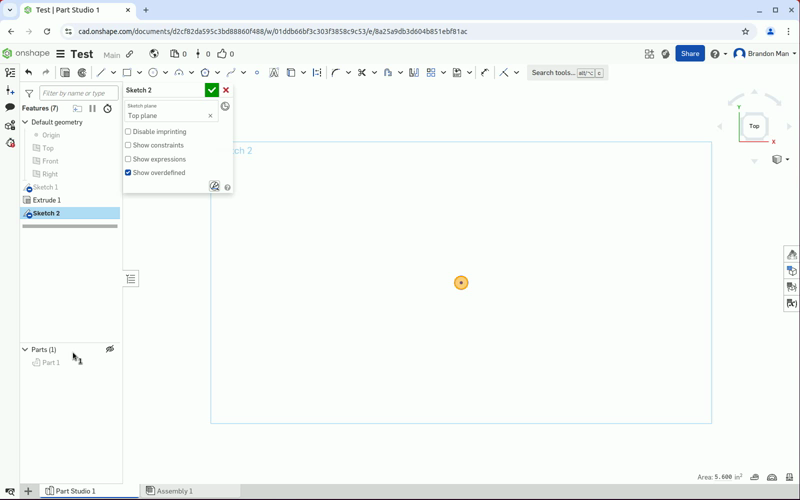
key(shift+y)
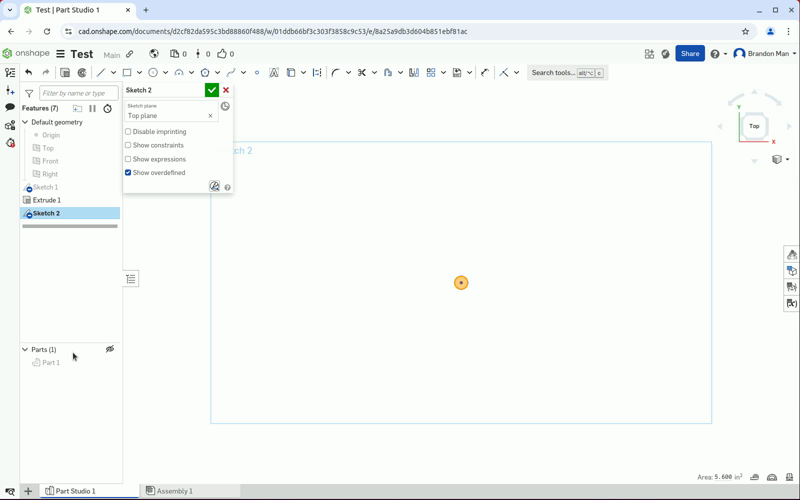
key(shift+e)
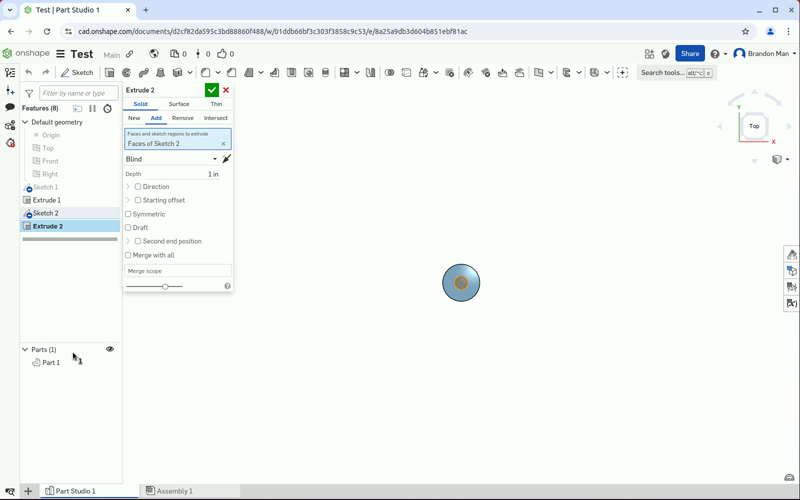
mouse_move(143, 106)
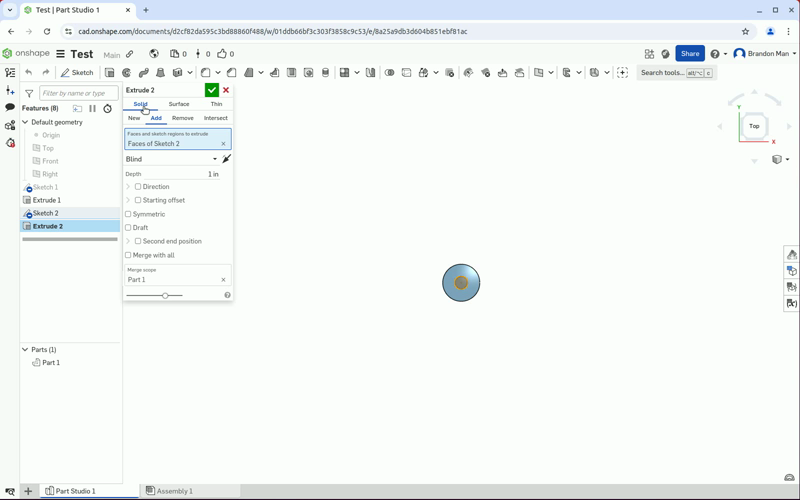
click(143, 106)
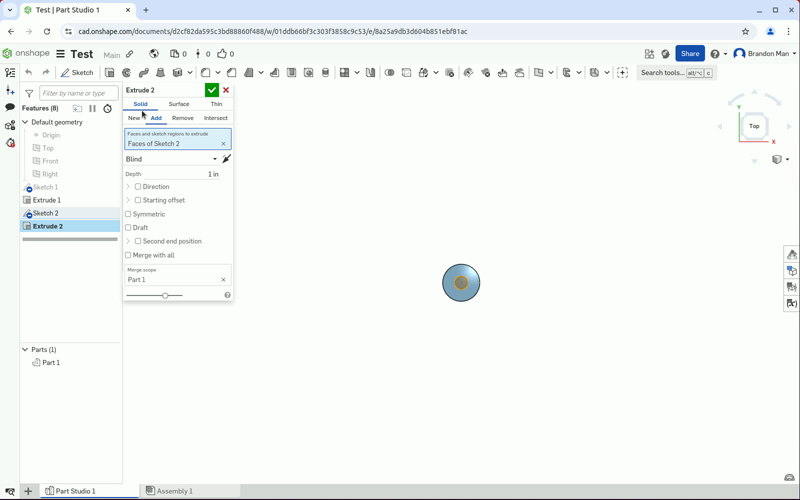
mouse_move(137, 120)
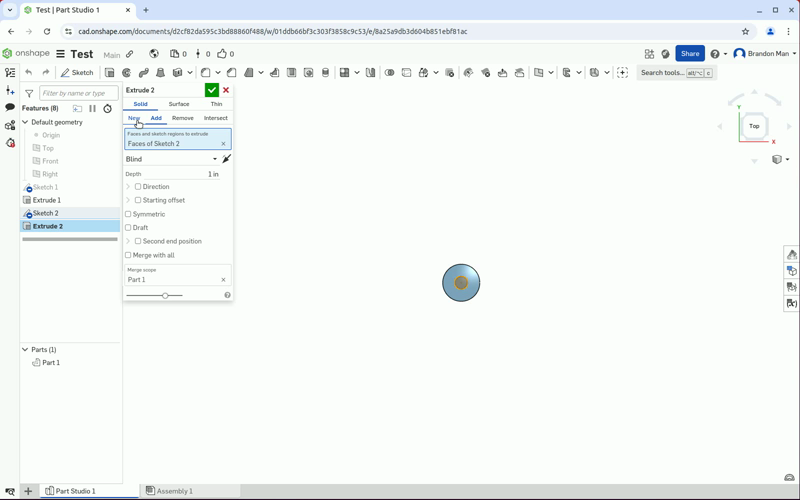
click(137, 120)
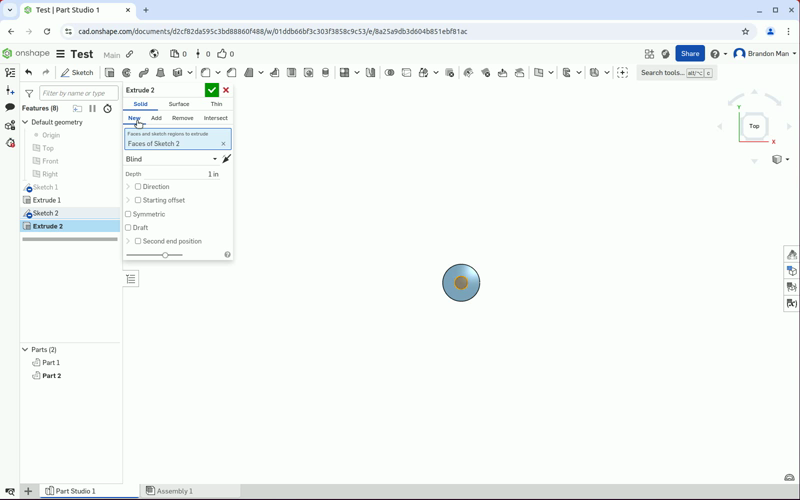
key(tab, 4)
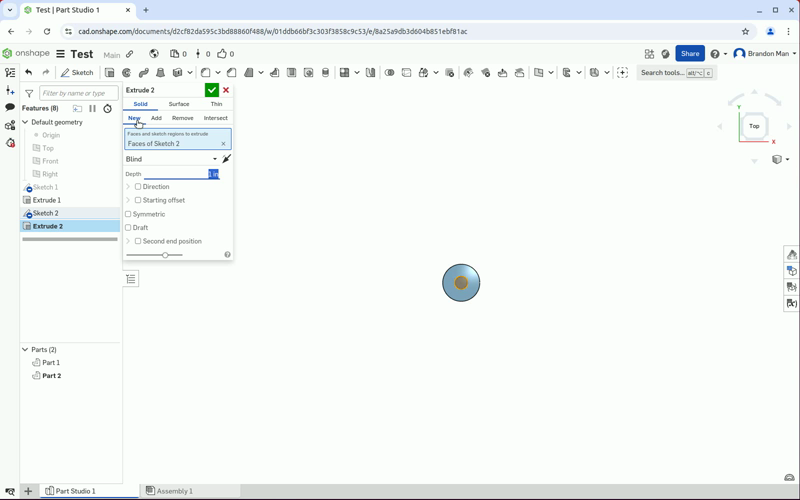
text(-10.832)
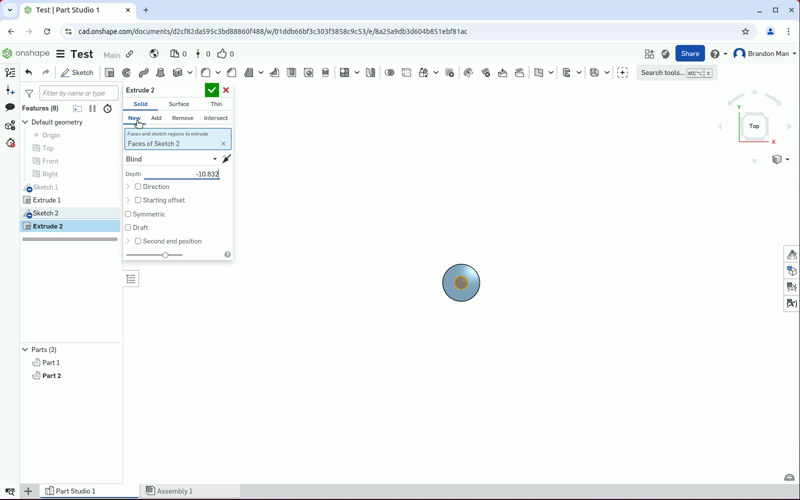
key(enter)
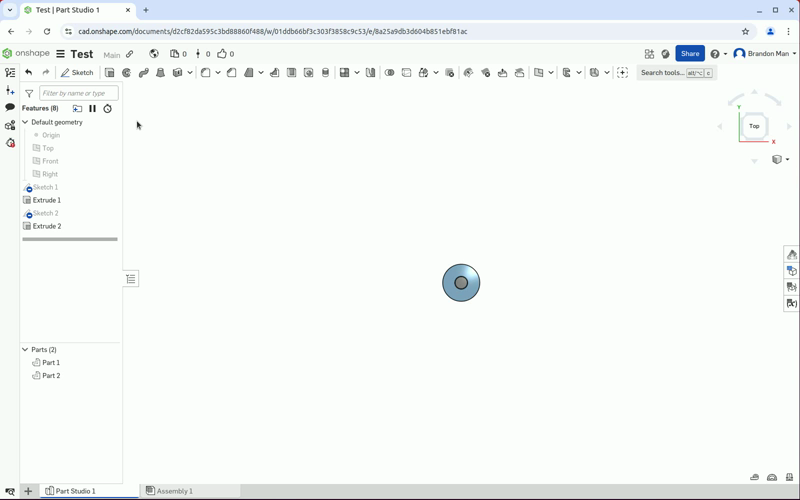
key(shift+h)
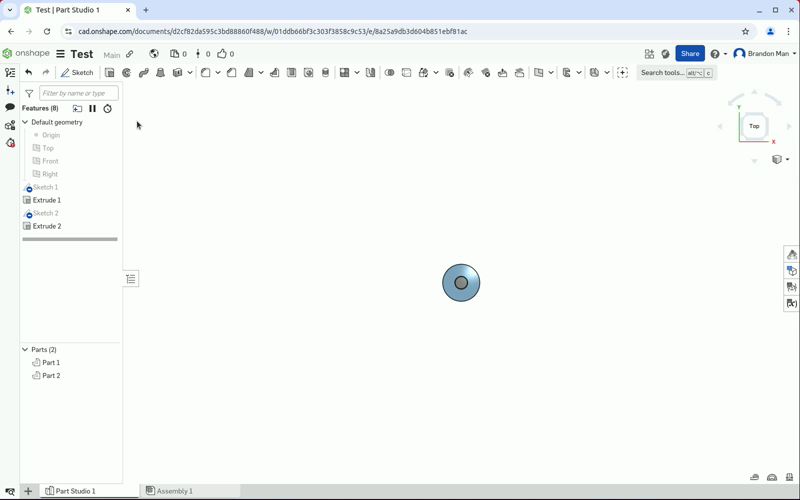
key(shift+h)
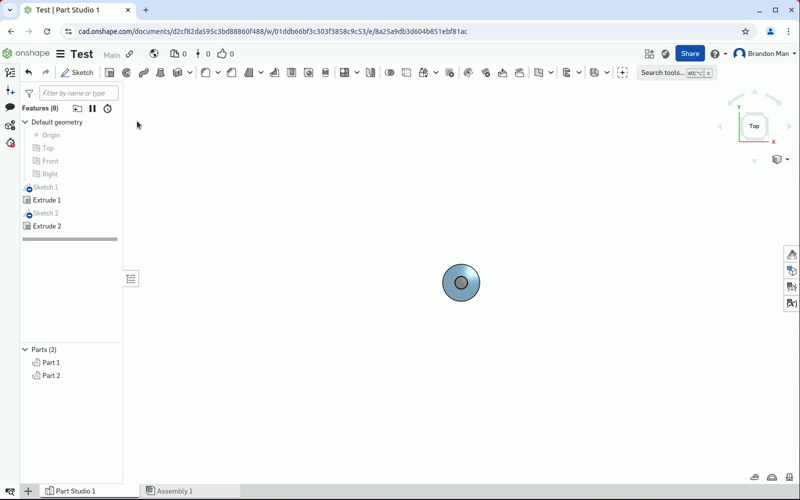
key(shift+7)
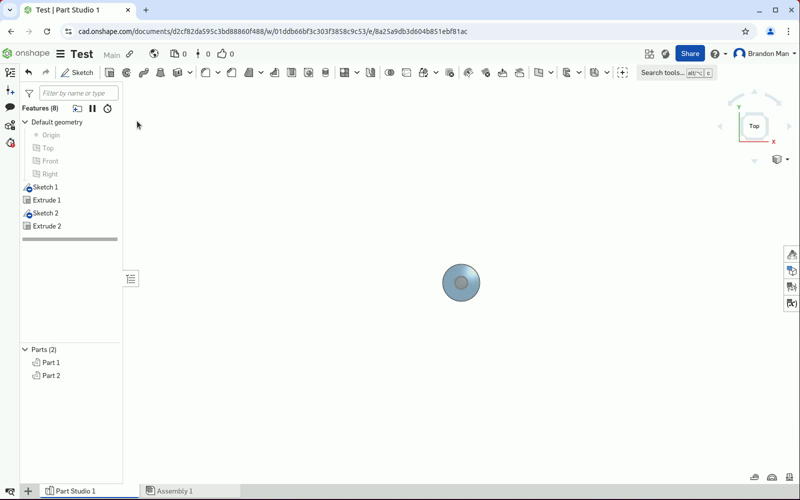
key(up, 3)
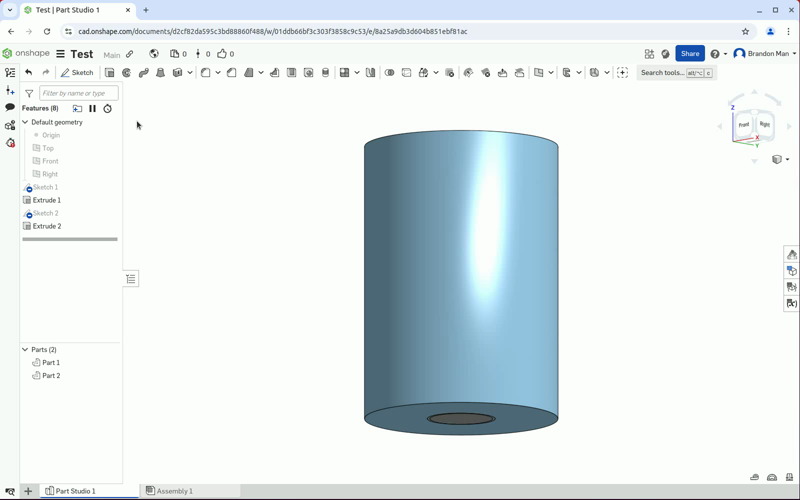
key(left, 3)
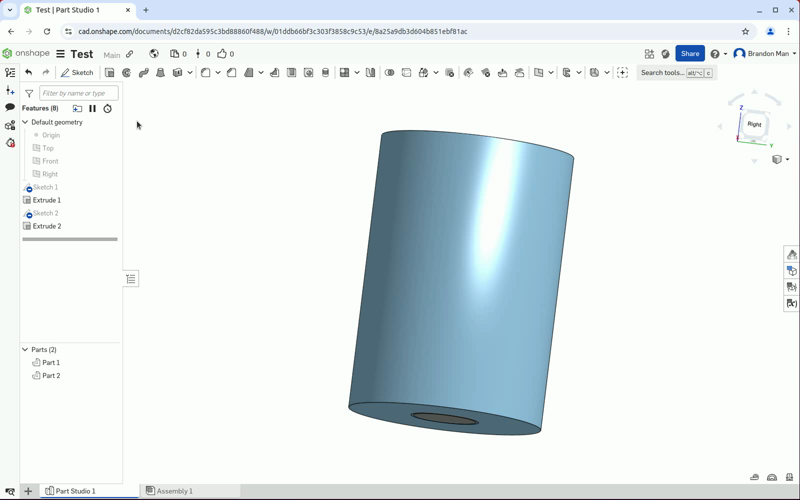
key(right, 3)
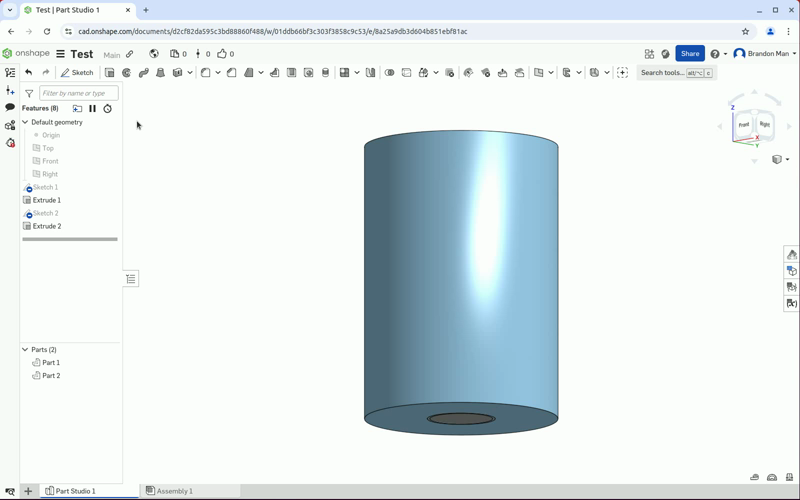
key(down, 3)
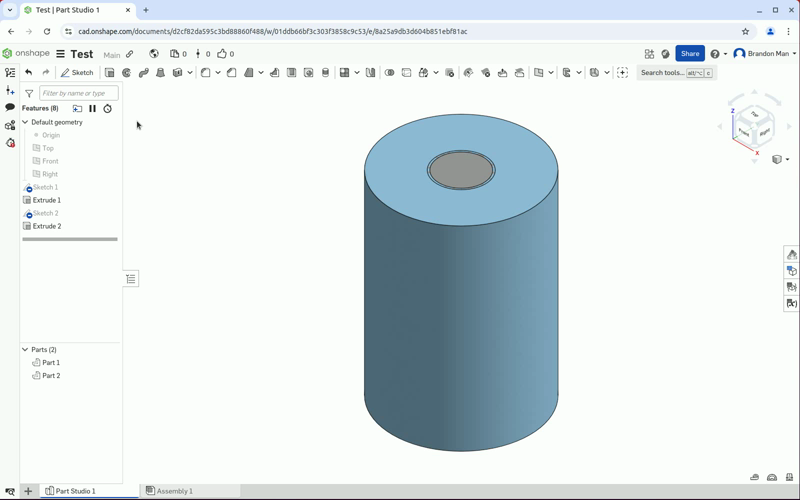
mouse_move(73, 189)
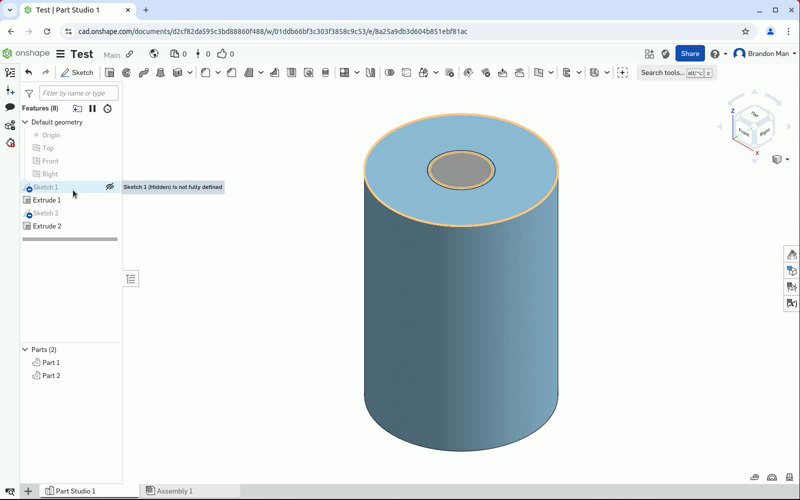
click(73, 189)